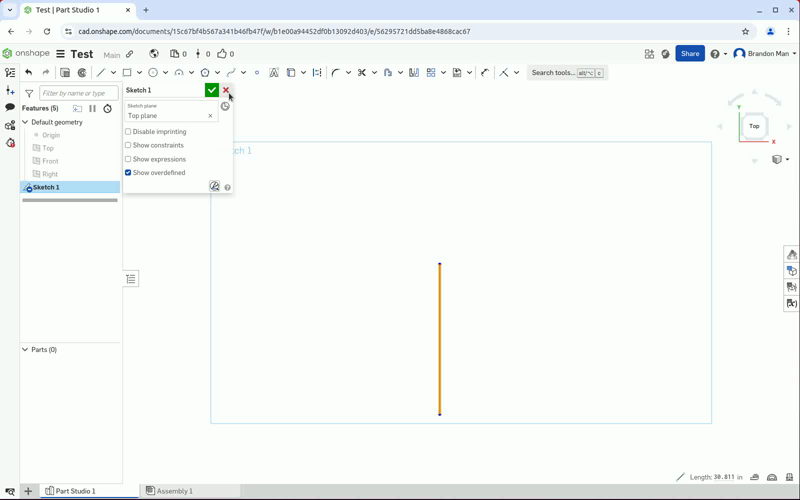
key(shift+h)
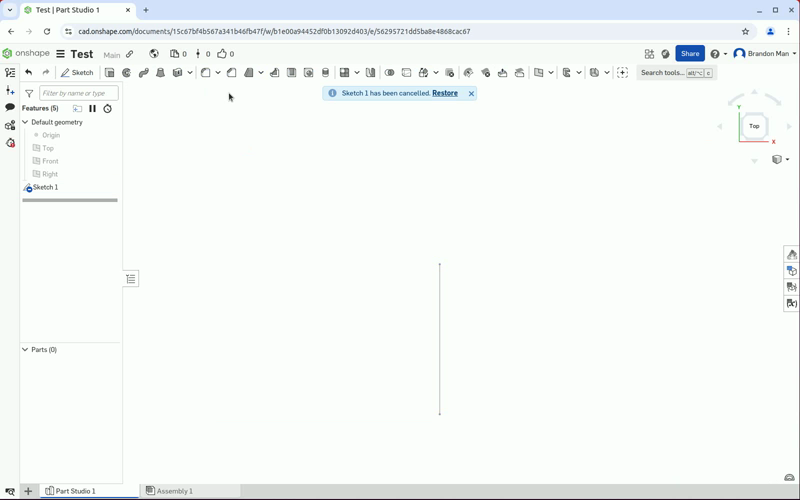
key(shift+s)
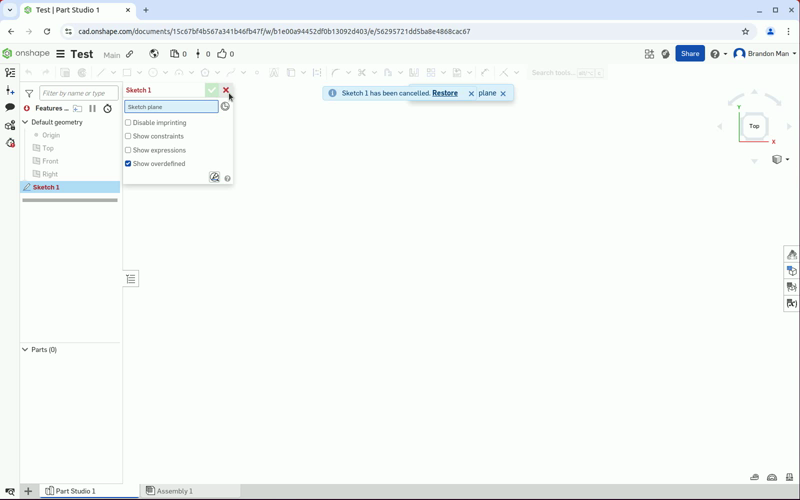
mouse_move(73, 150)
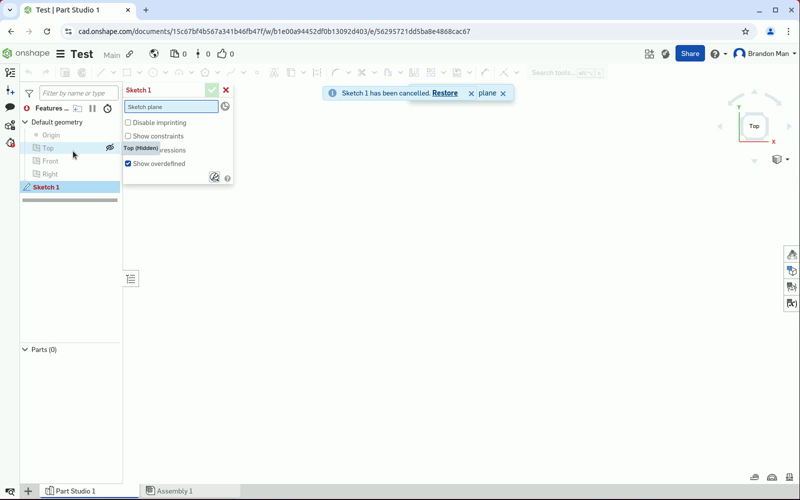
click(73, 150)
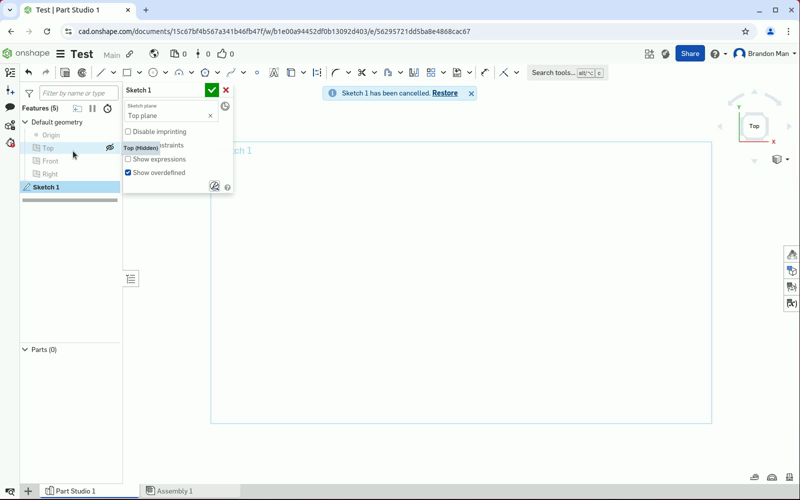
mouse_move(73, 352)
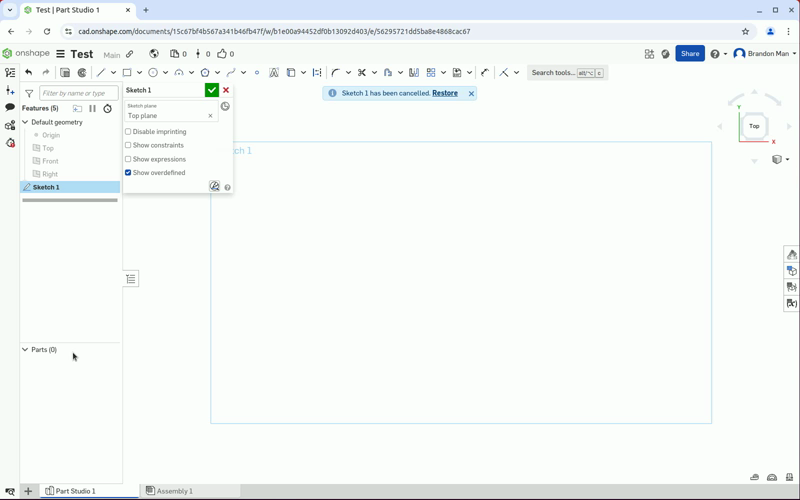
key(y)
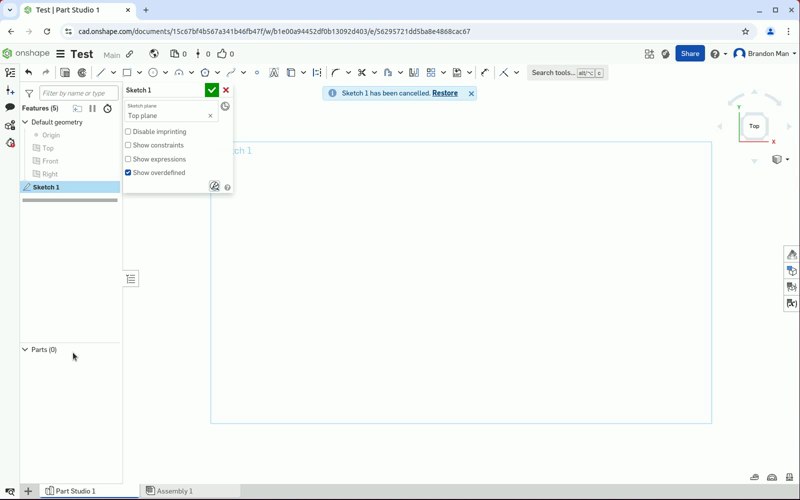
key(l)
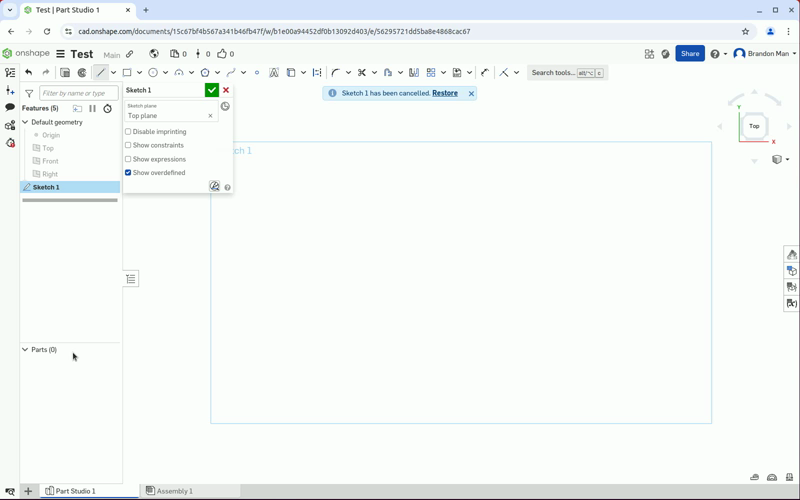
key_down(shift)
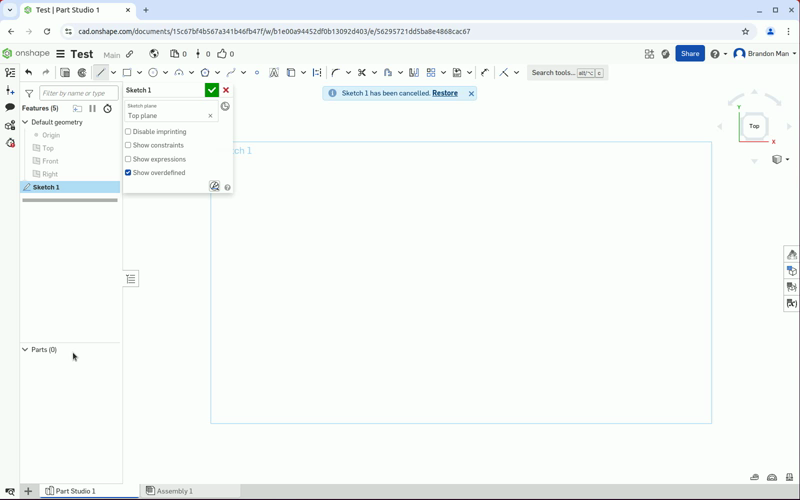
mouse_move(348, 215)
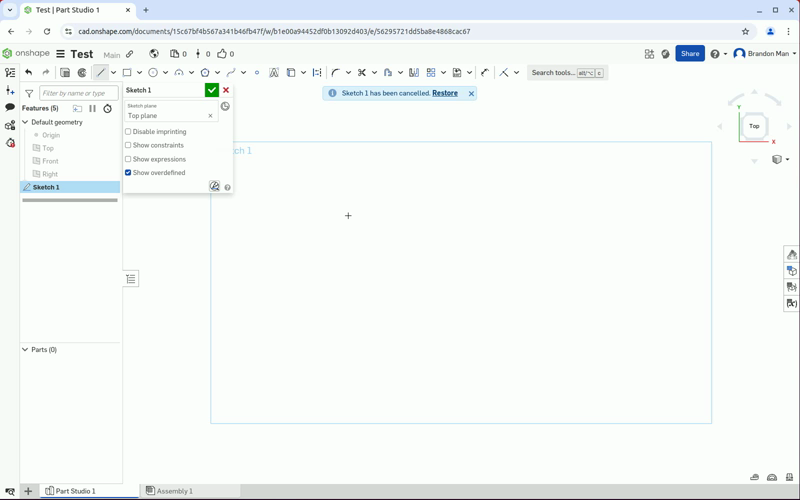
click(348, 215)
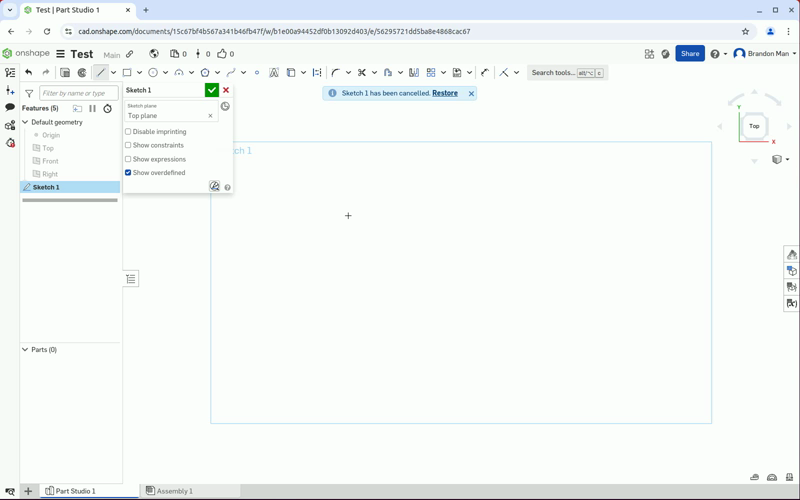
key_up(shift)
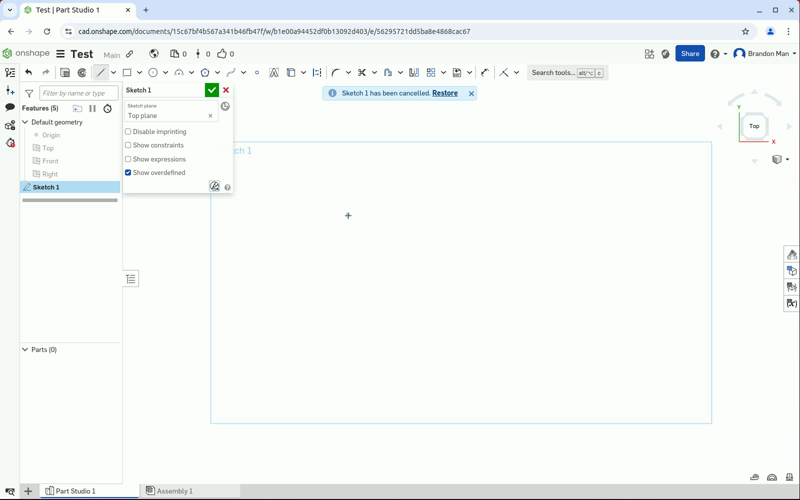
key_down(shift)
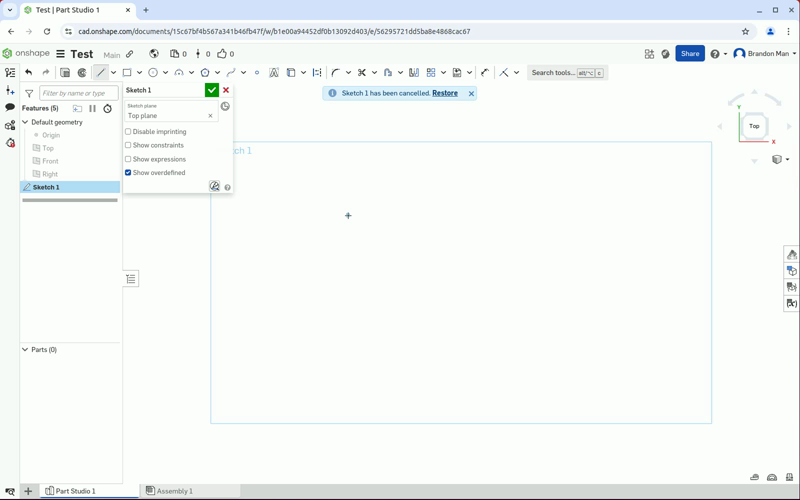
mouse_move(572, 215)
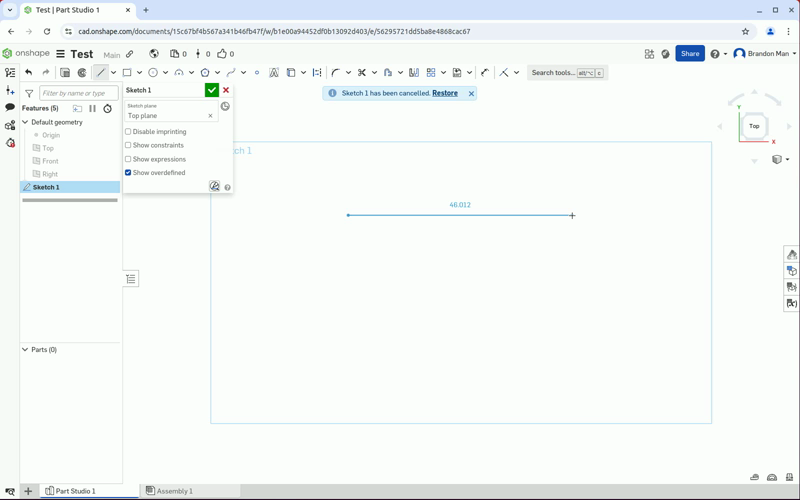
click(572, 215)
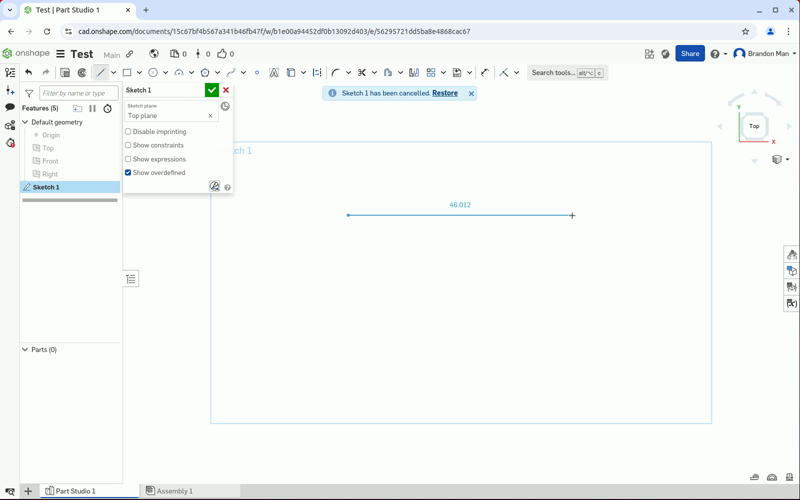
key_up(shift)
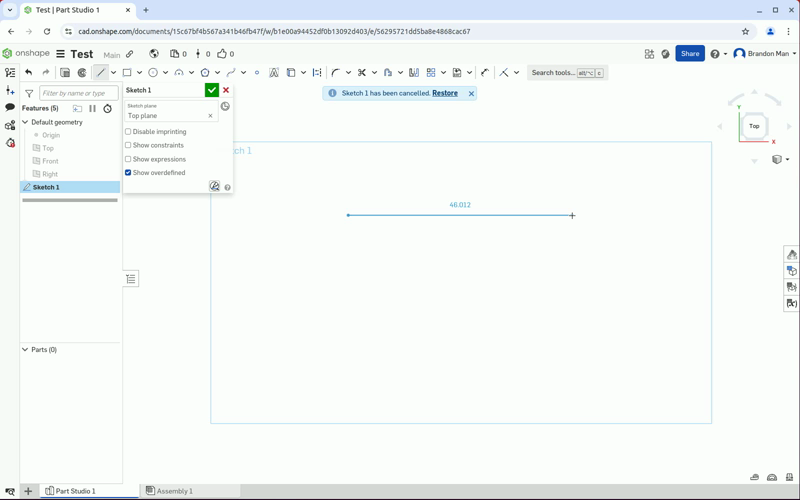
key_down(shift)
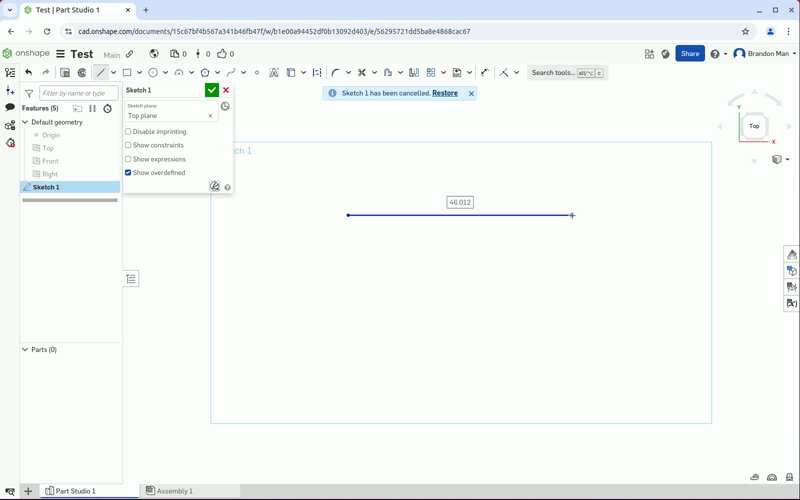
mouse_move(589, 215)
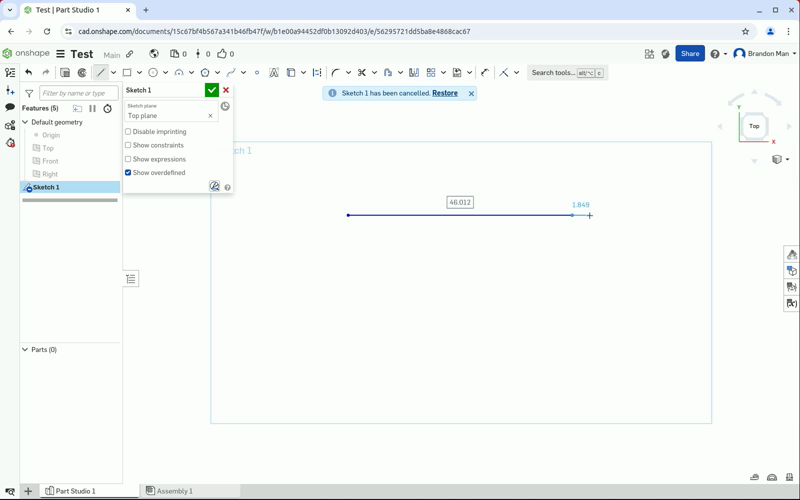
mouse_move(572, 170)
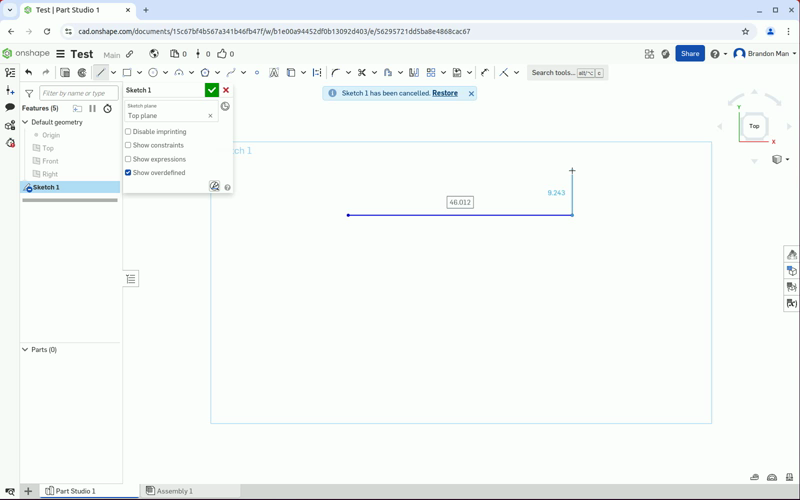
click(572, 170)
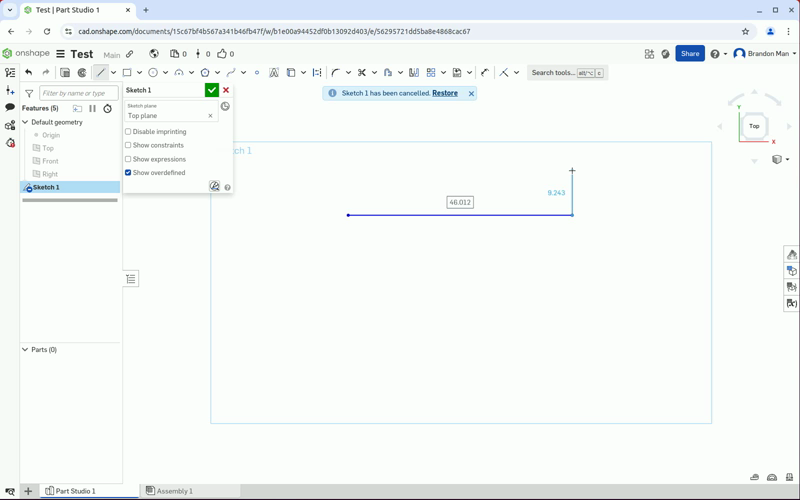
key_up(shift)
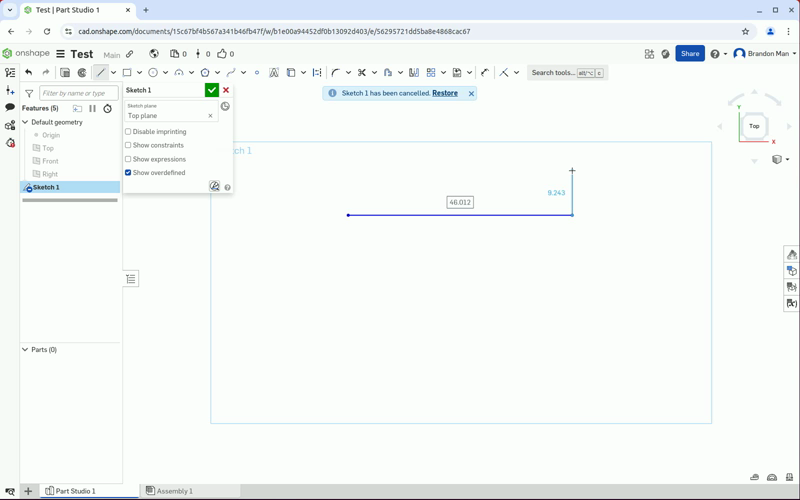
key_down(shift)
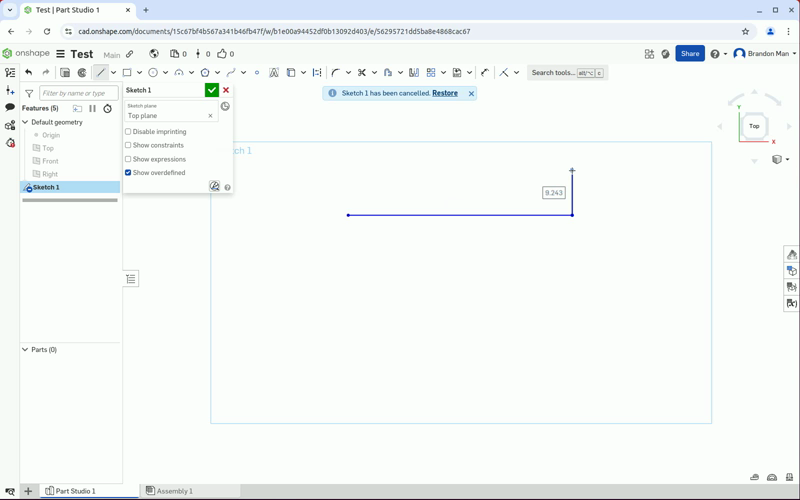
mouse_move(348, 170)
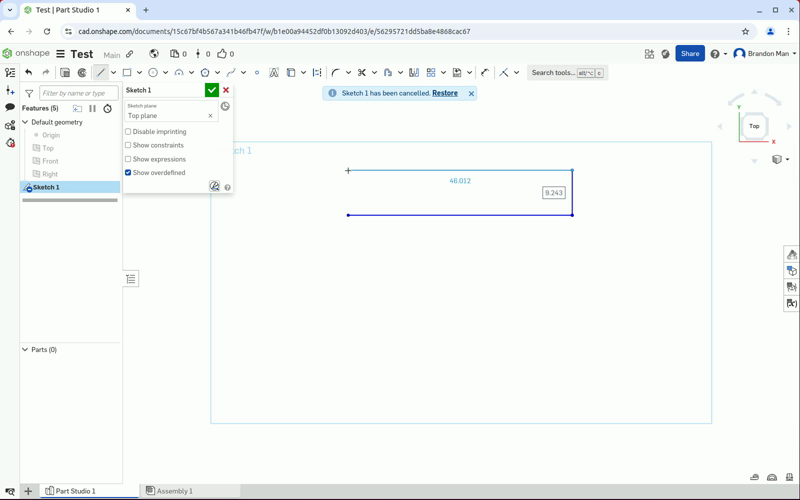
click(348, 170)
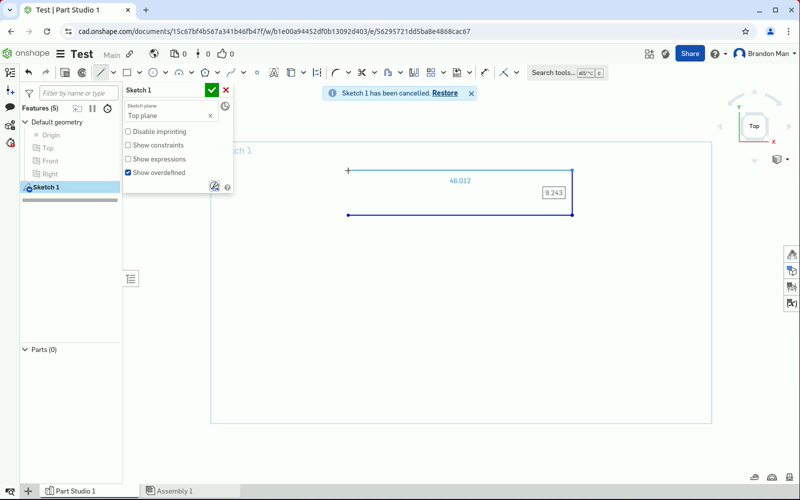
key_up(shift)
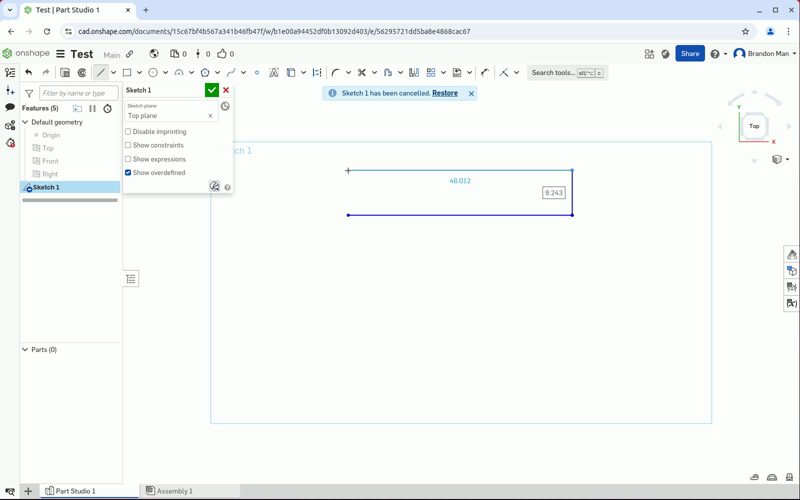
mouse_move(378, 170)
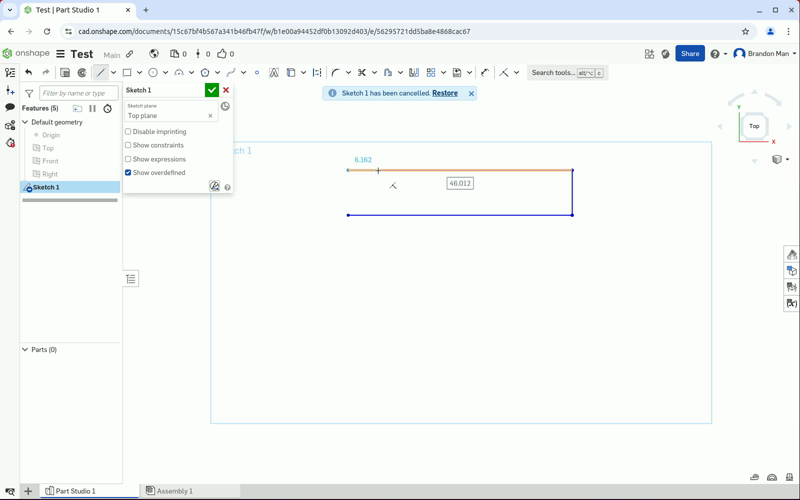
key_down(shift)
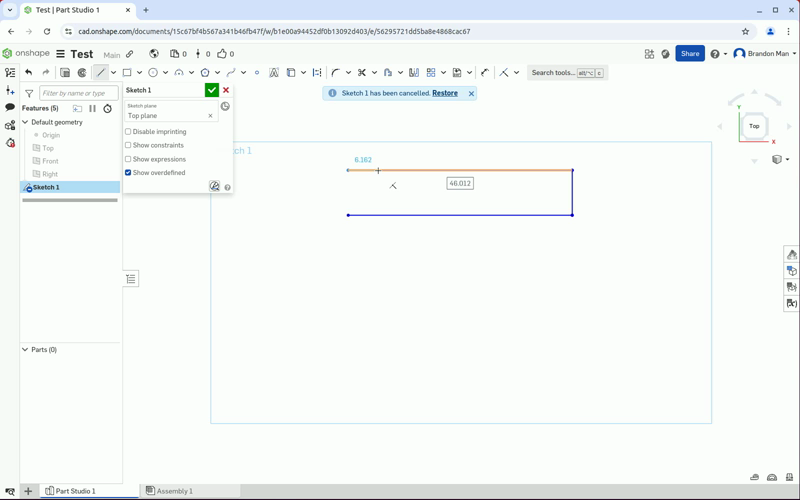
mouse_move(348, 215)
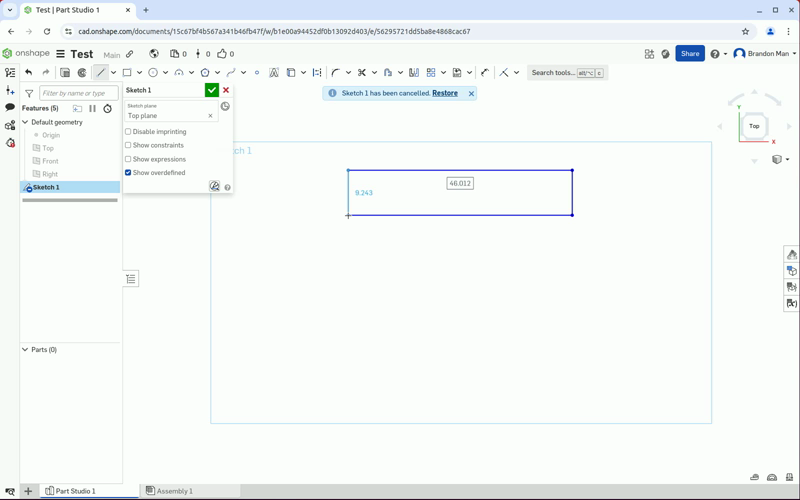
key_up(shift)
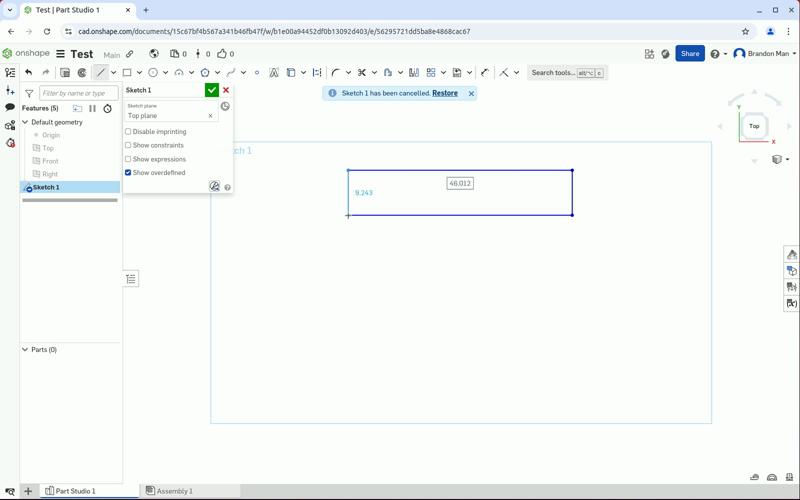
click(348, 215)
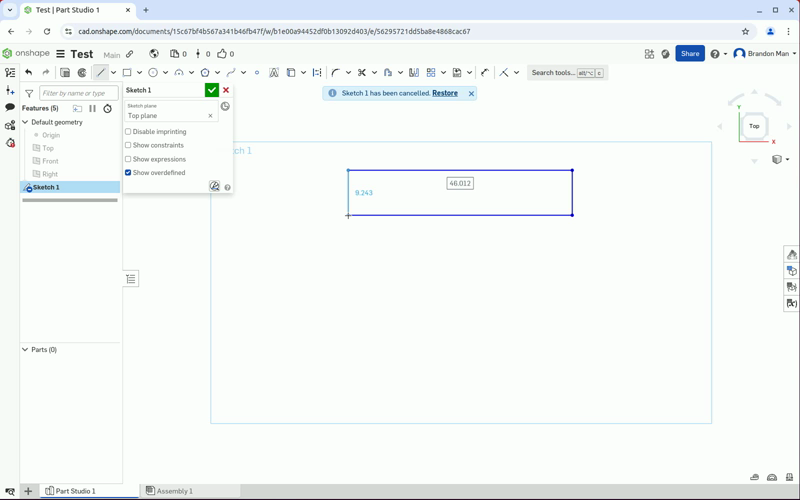
key(esc)
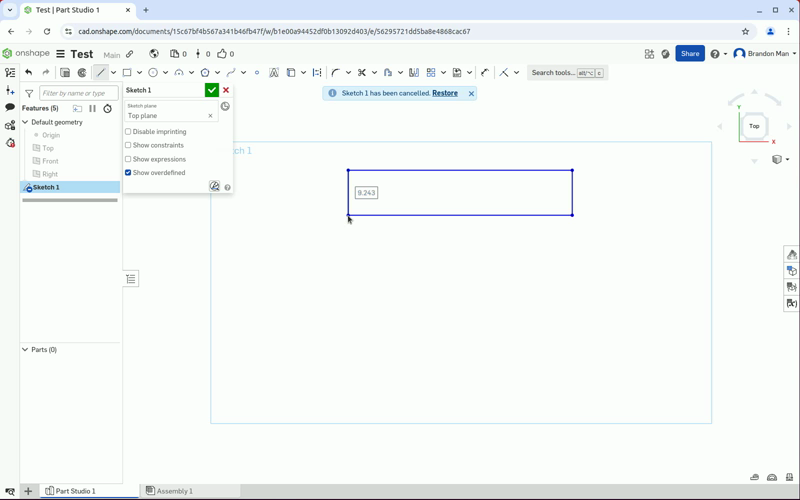
mouse_move(531, 196)
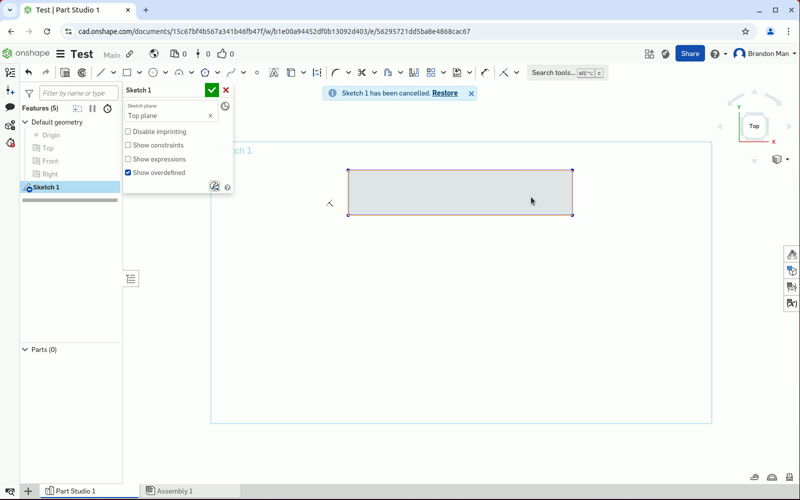
click(531, 196)
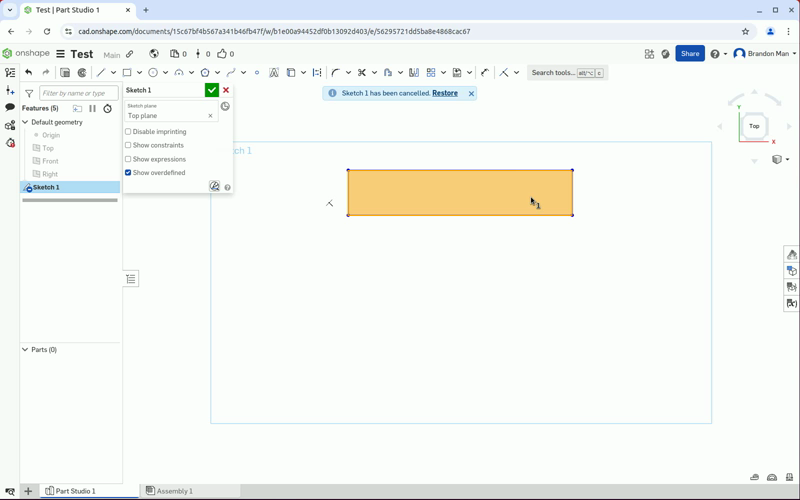
mouse_move(73, 352)
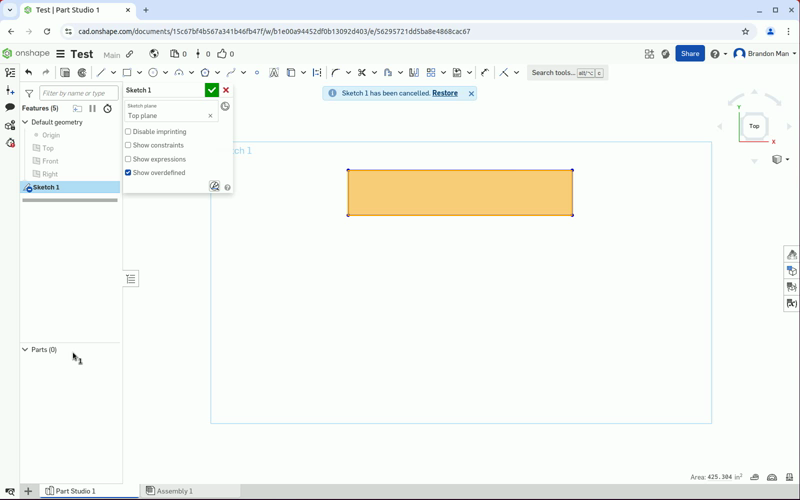
key(shift+y)
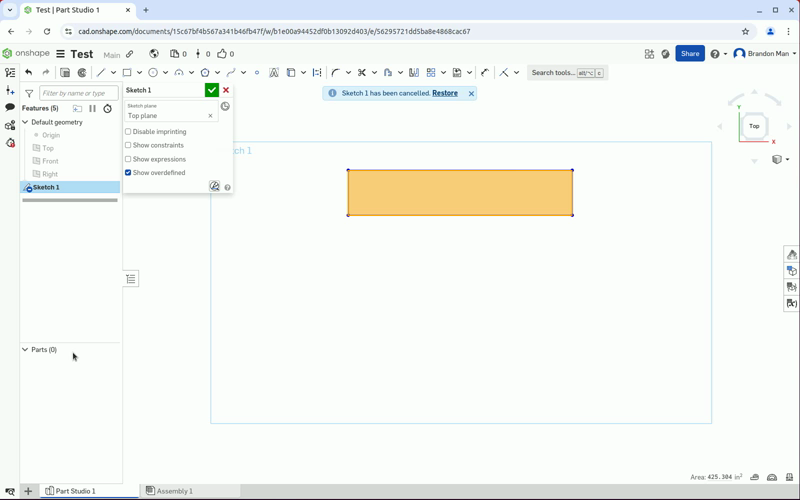
key(shift+e)
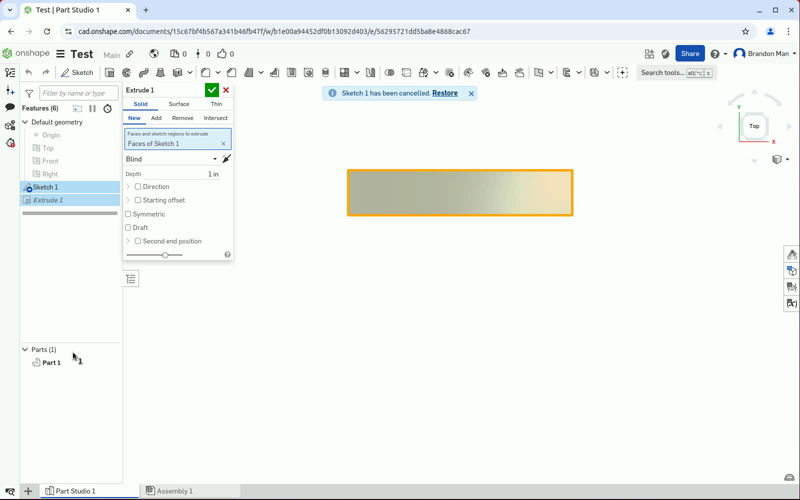
mouse_move(143, 106)
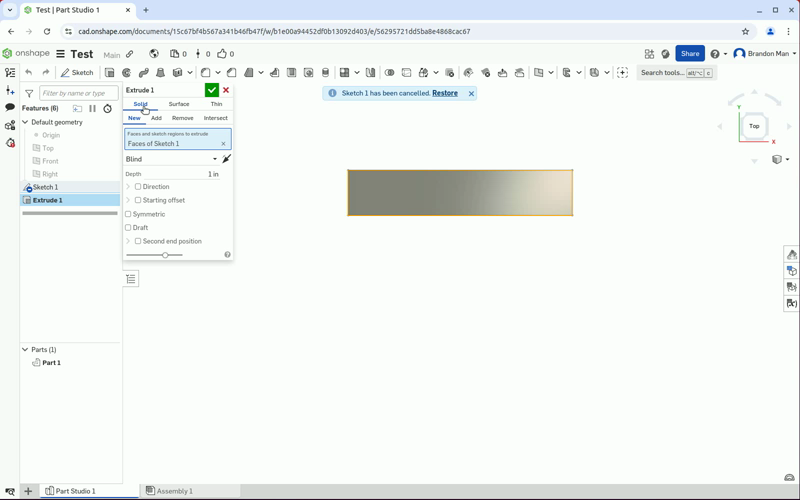
click(143, 106)
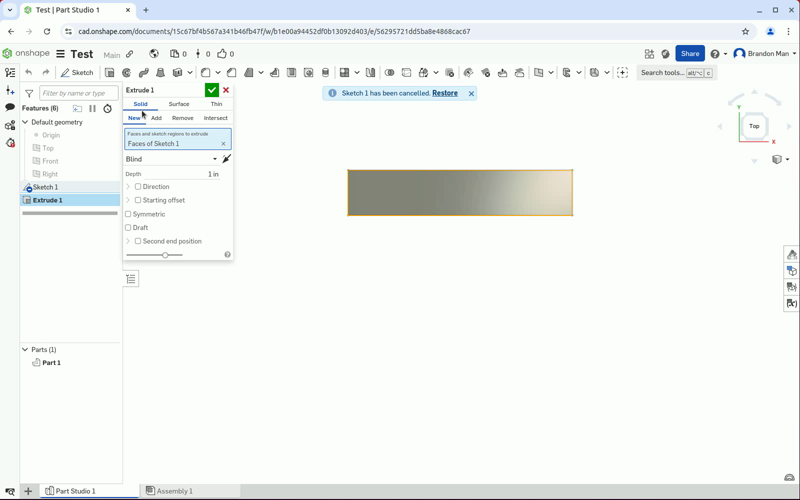
mouse_move(137, 120)
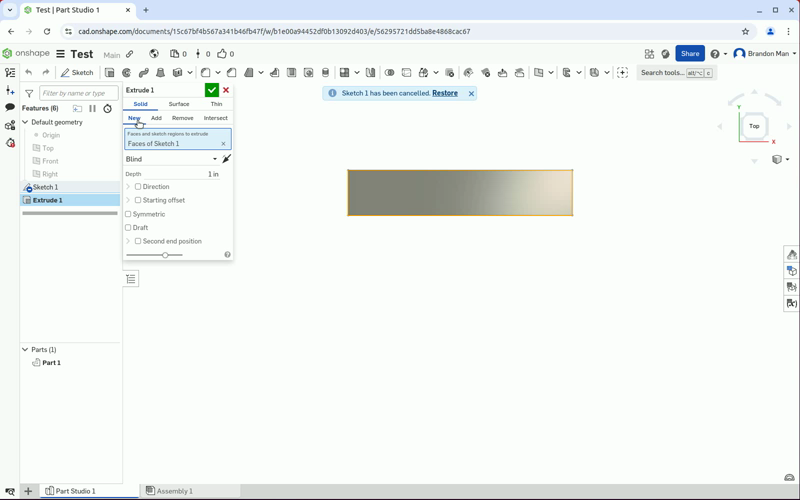
click(137, 120)
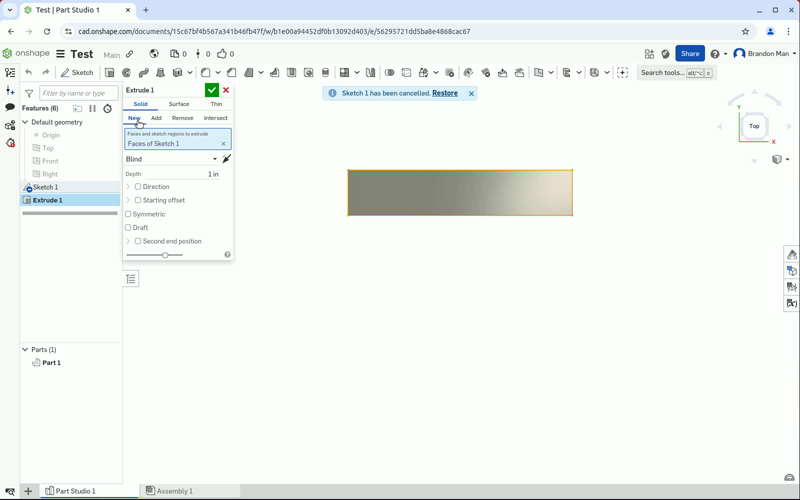
key(tab, 4)
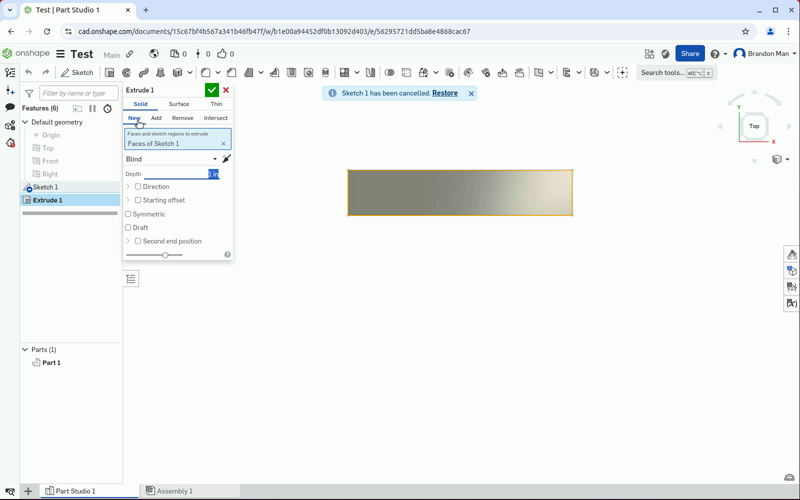
text(9.147)
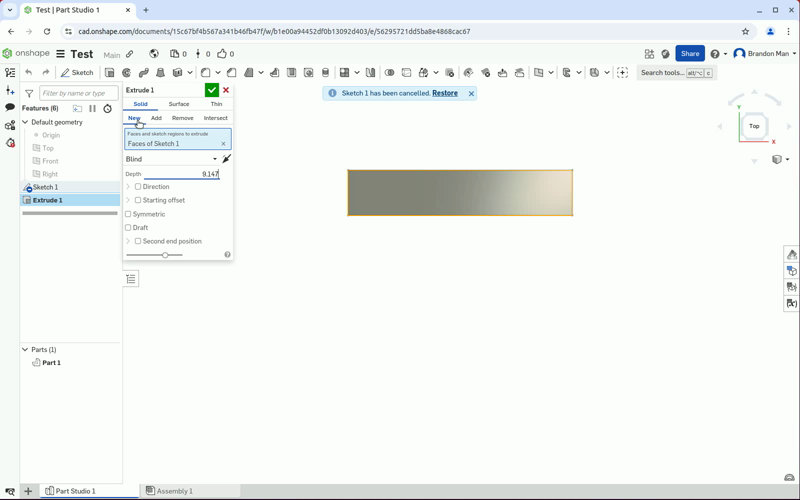
key(enter)
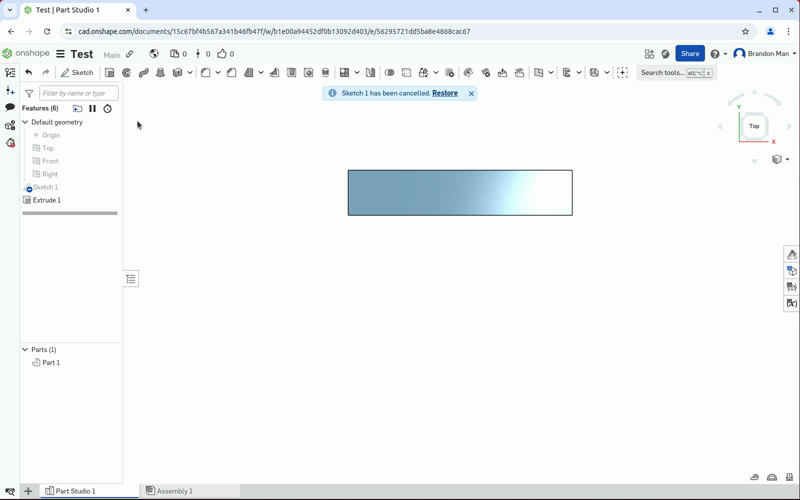
key(shift+h)
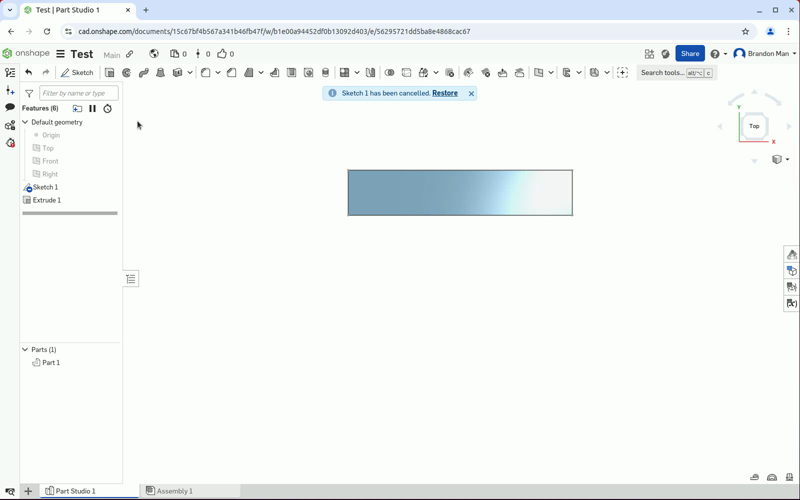
key(shift+h)
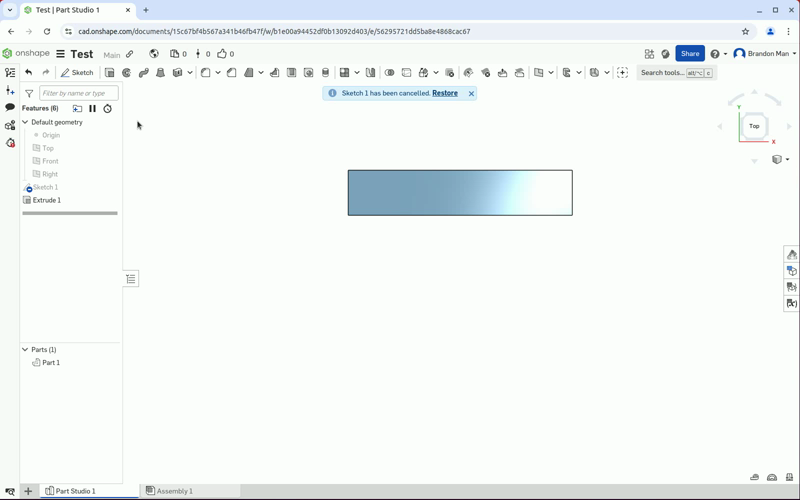
mouse_move(73, 189)
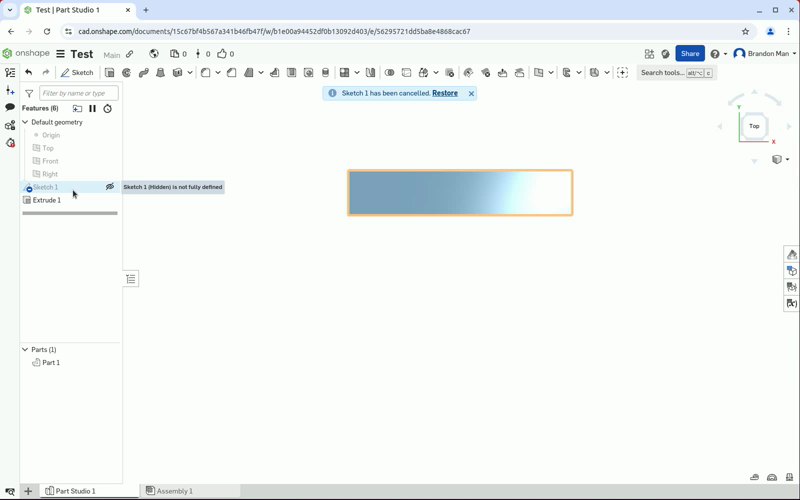
click(73, 189)
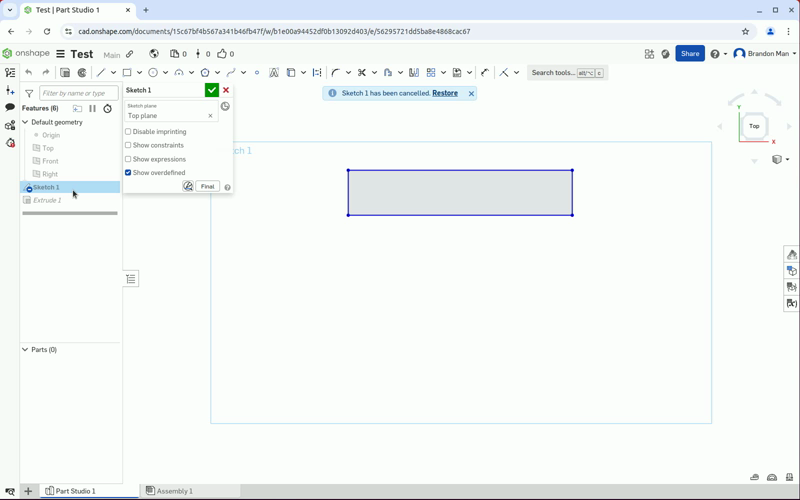
mouse_move(229, 92)
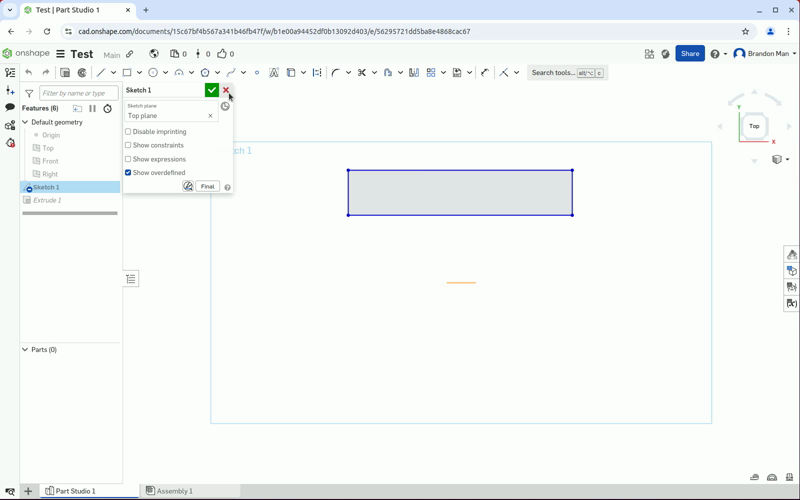
click(229, 92)
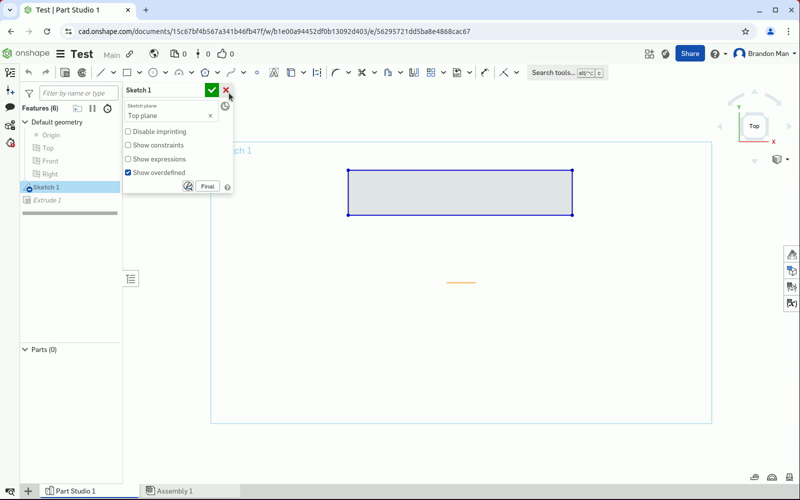
key(shift+s)
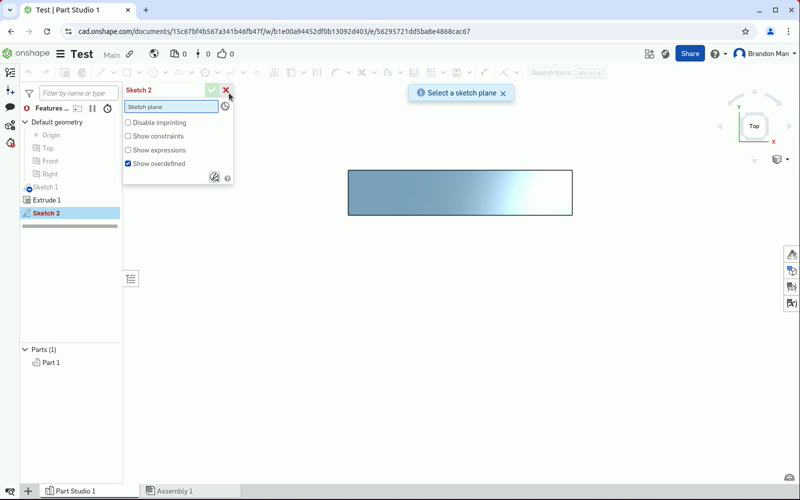
mouse_move(73, 150)
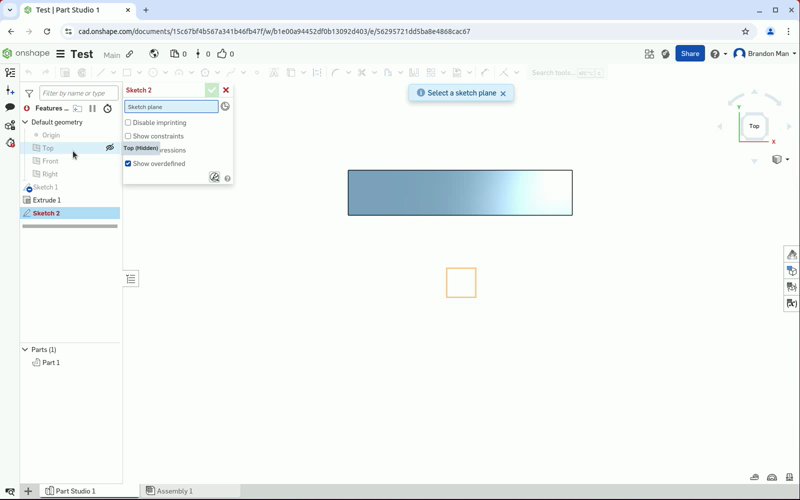
click(73, 150)
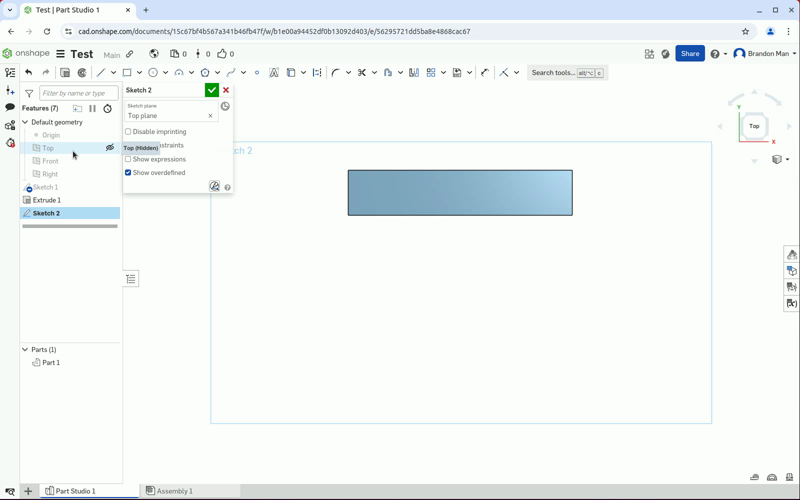
mouse_move(73, 352)
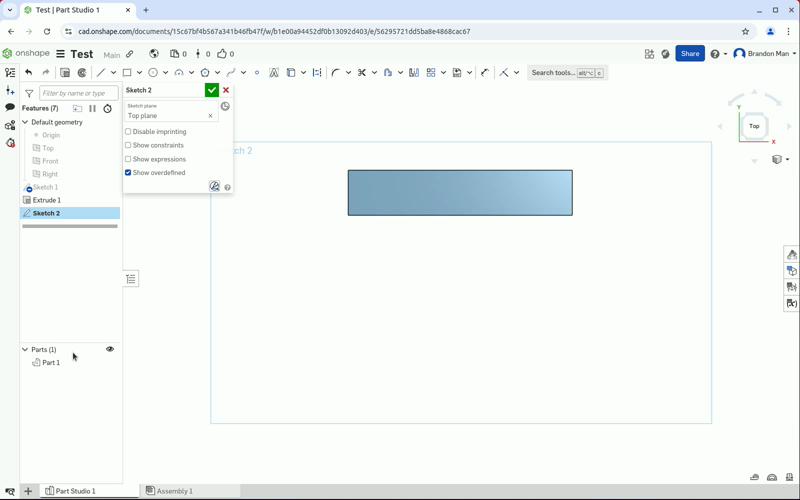
key(y)
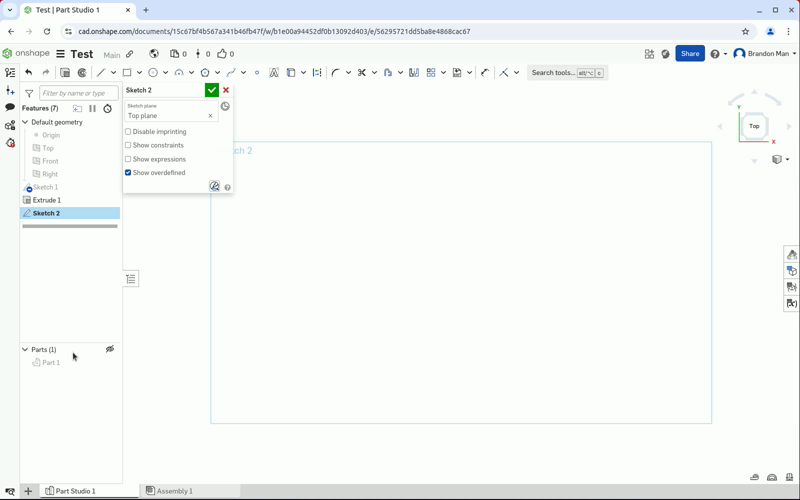
key(l)
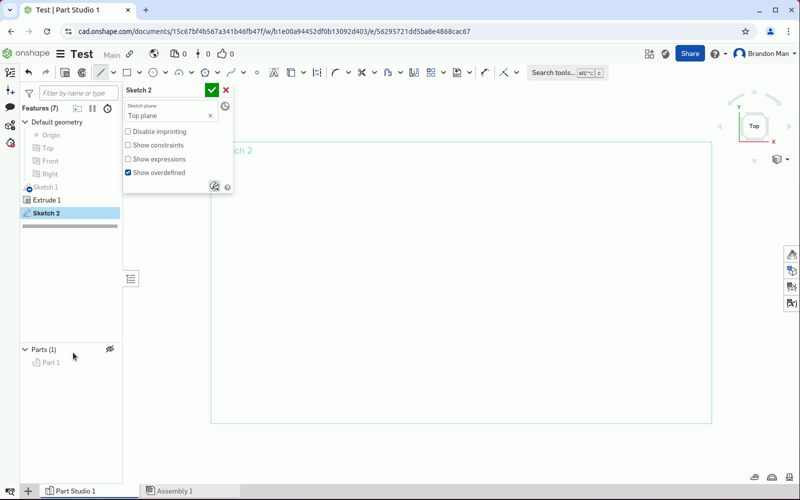
key_down(shift)
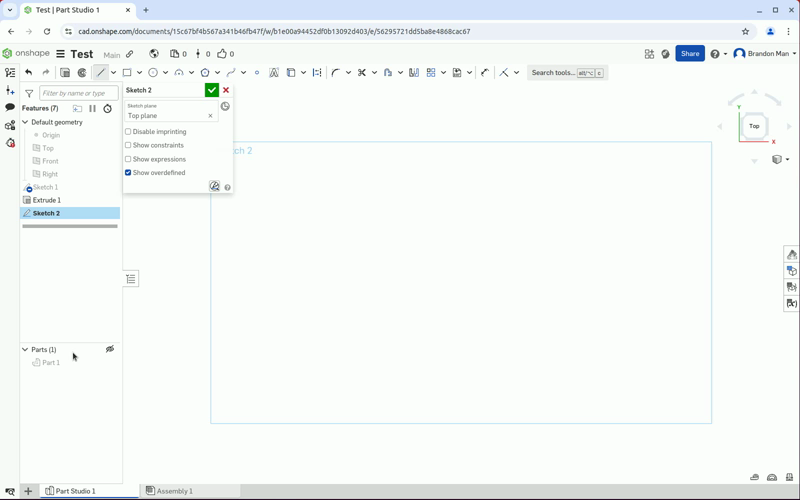
mouse_move(348, 395)
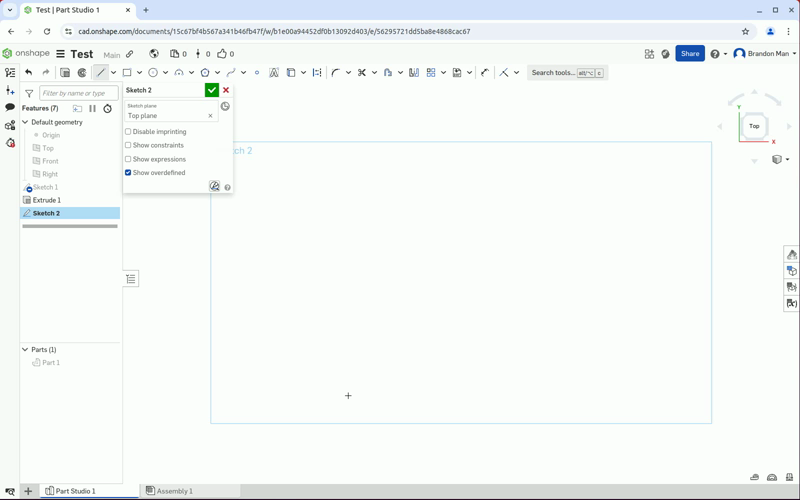
click(348, 395)
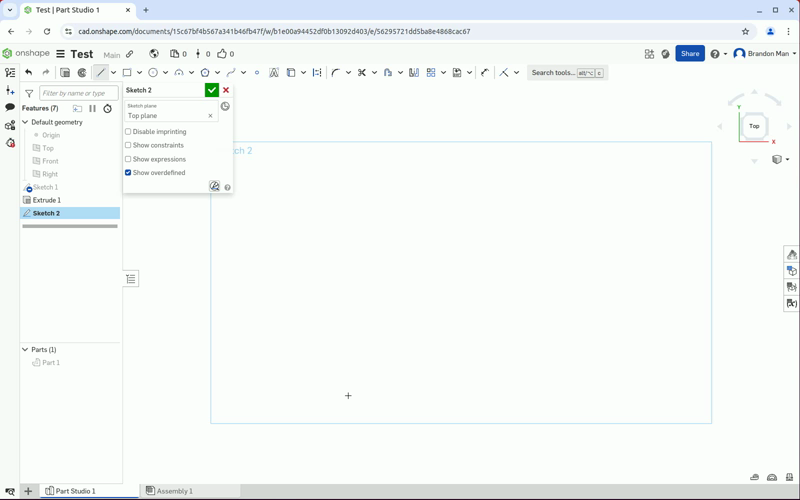
key_up(shift)
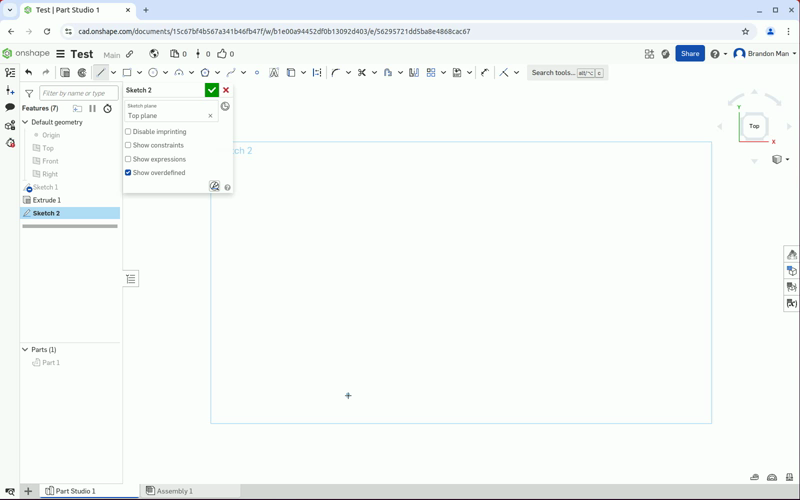
key_down(shift)
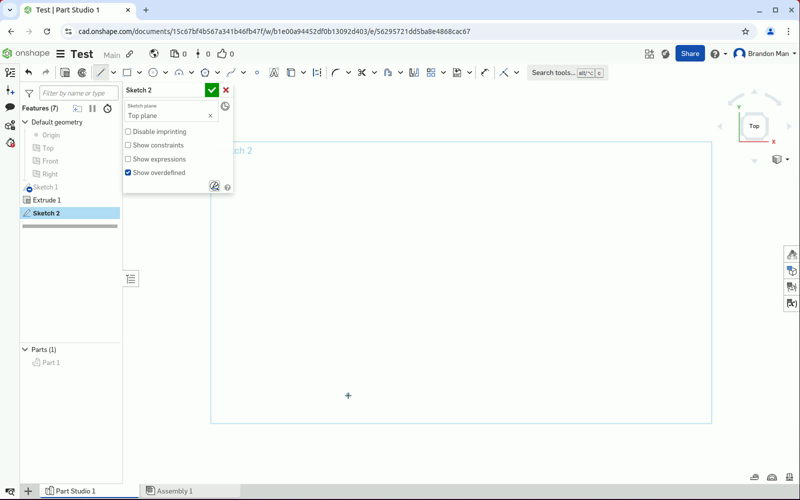
mouse_move(572, 395)
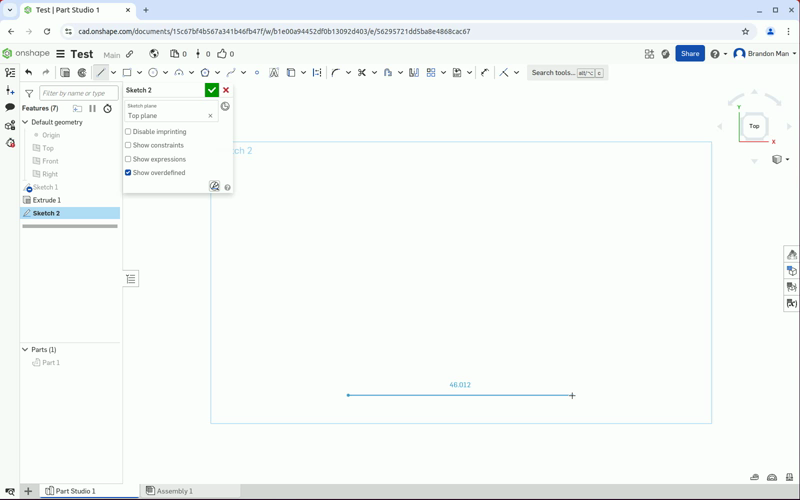
click(572, 395)
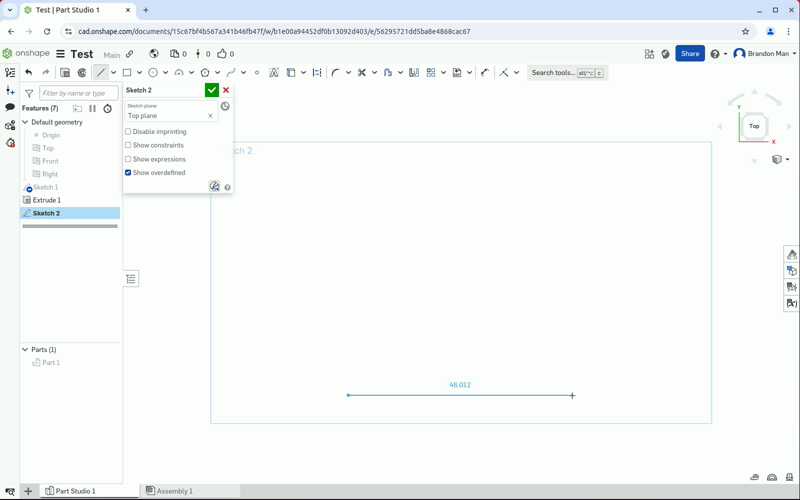
key_up(shift)
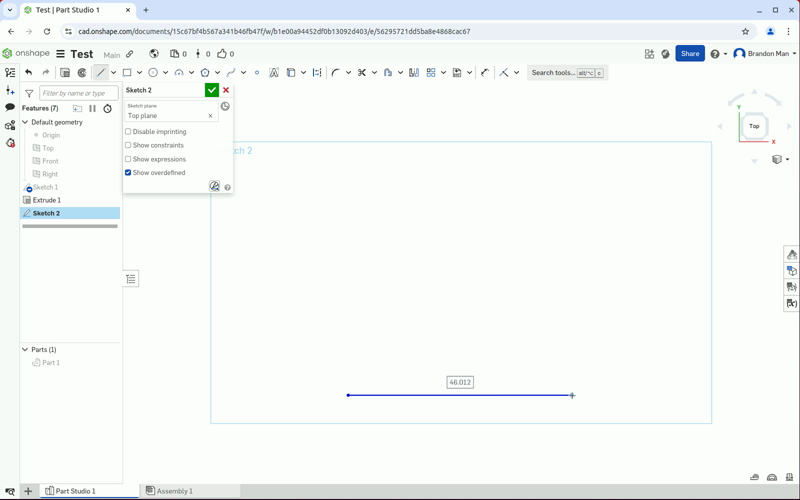
key_down(shift)
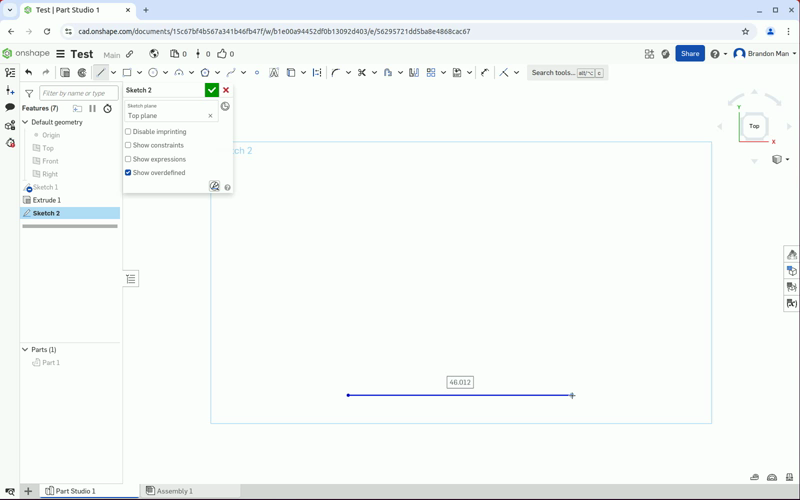
mouse_move(589, 395)
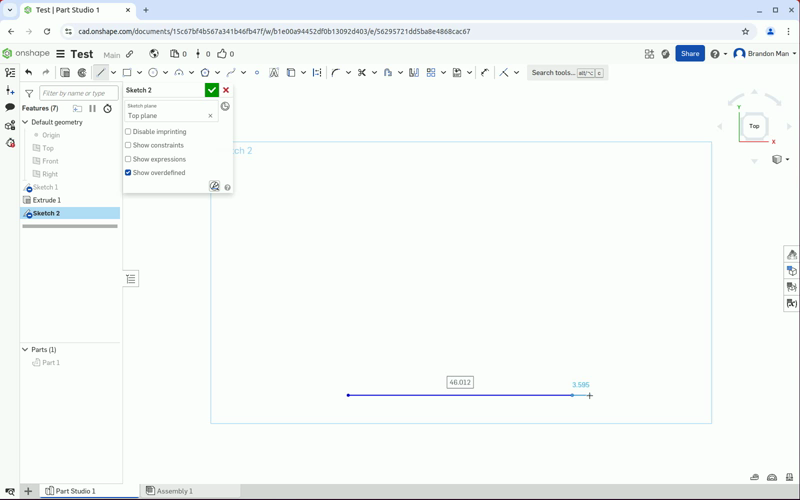
mouse_move(572, 350)
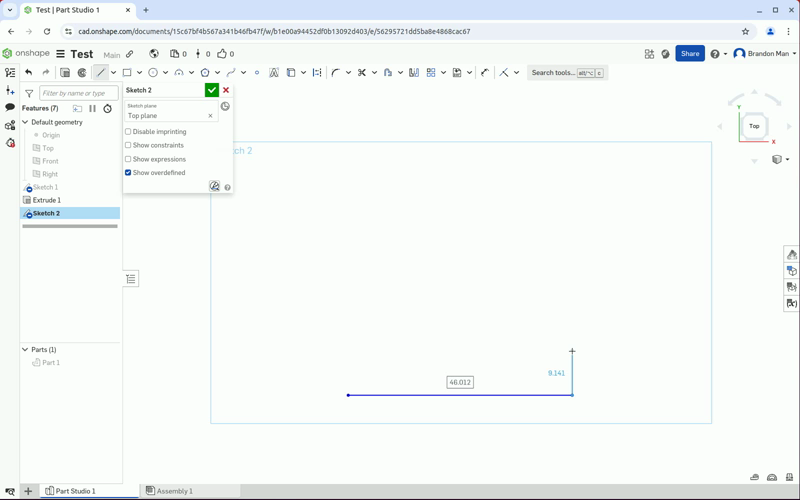
click(572, 350)
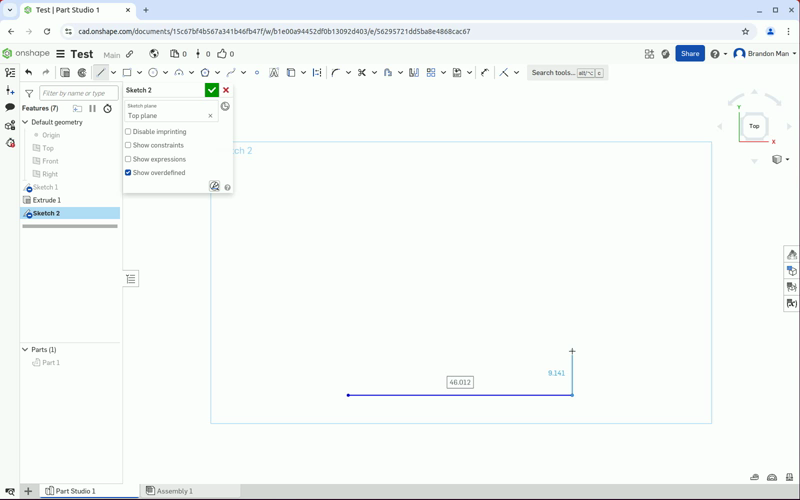
key_up(shift)
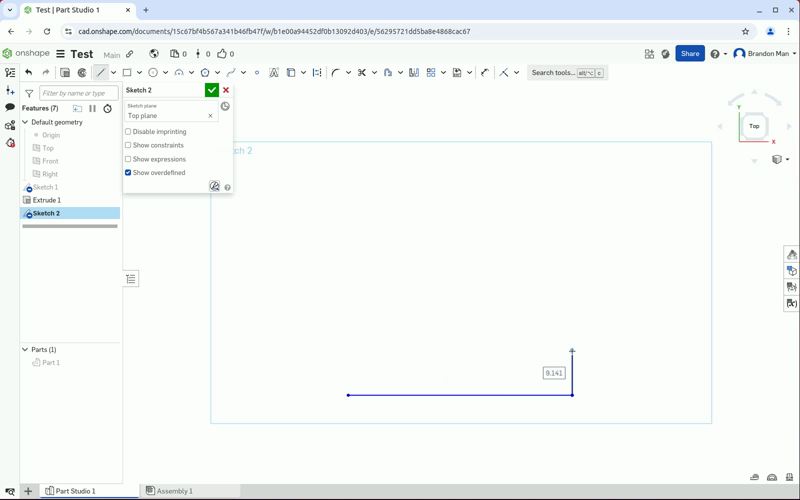
key_down(shift)
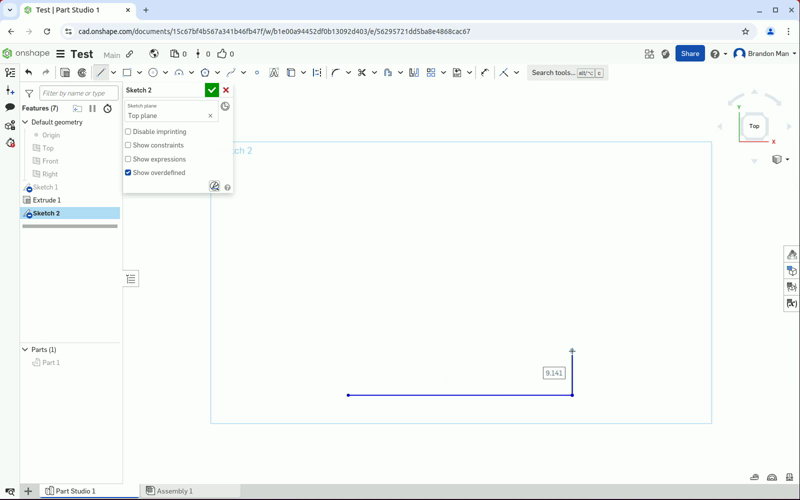
mouse_move(348, 350)
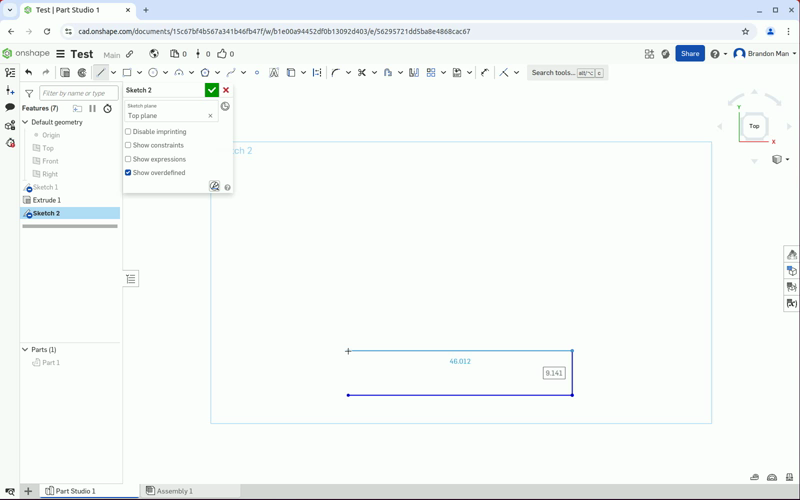
click(348, 350)
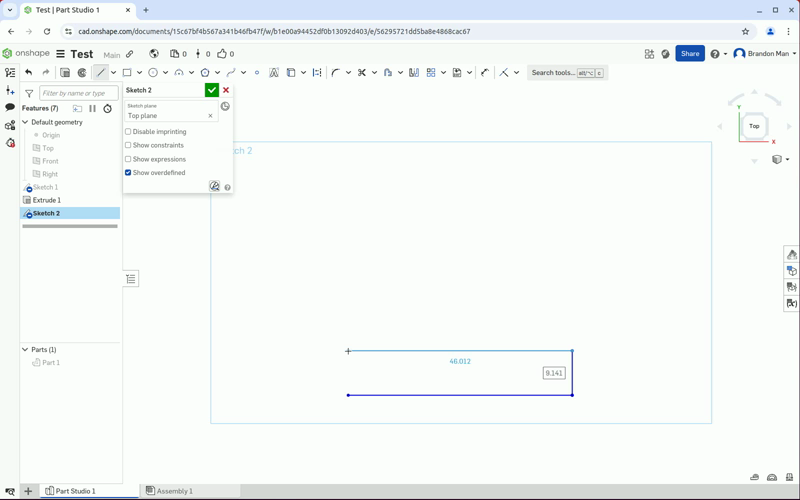
key_up(shift)
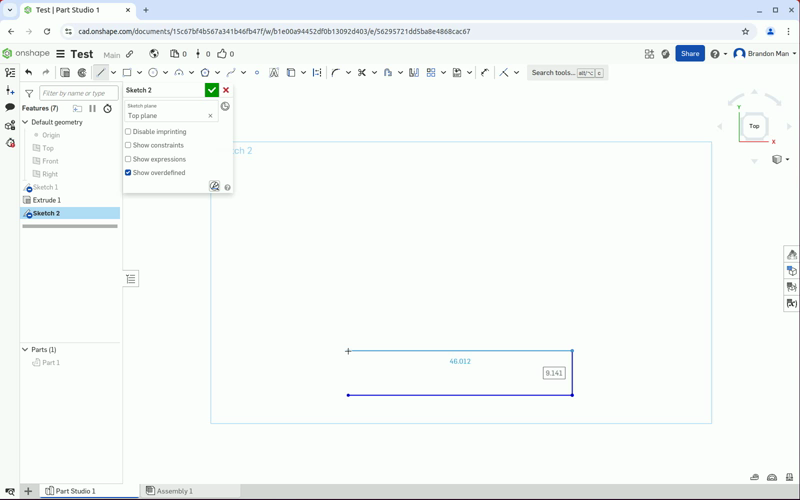
mouse_move(378, 350)
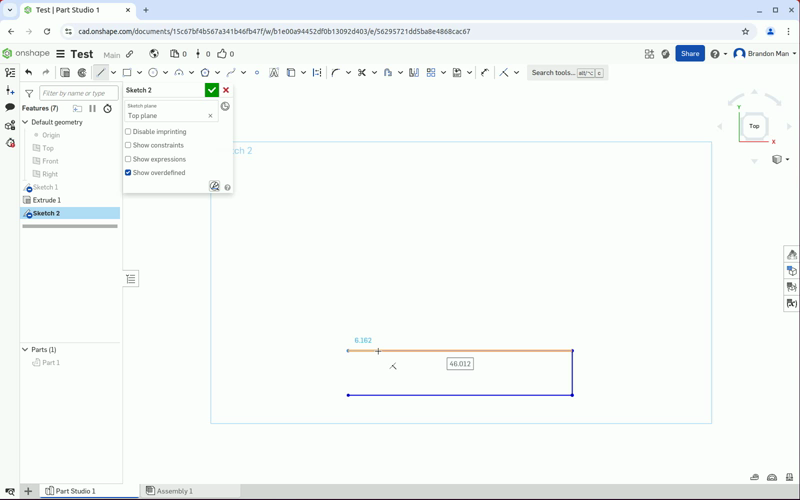
key_down(shift)
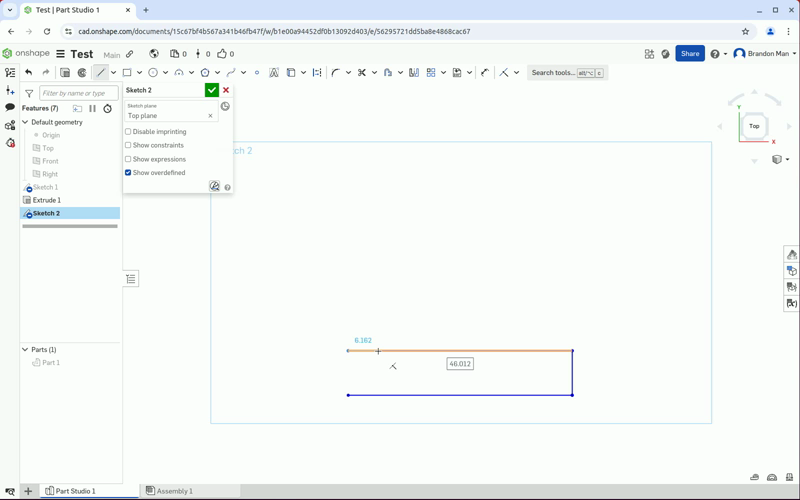
mouse_move(348, 395)
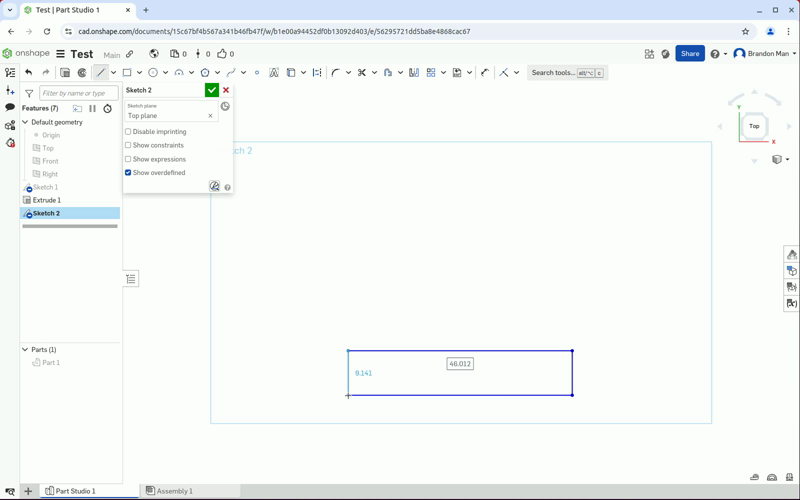
key_up(shift)
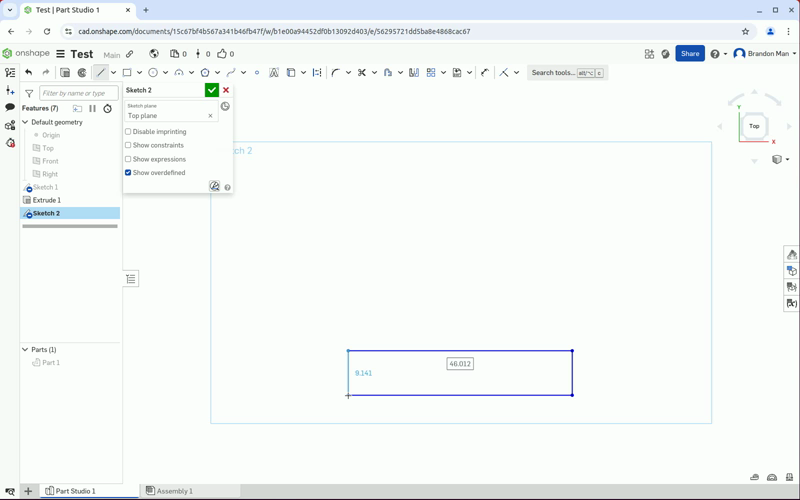
click(348, 395)
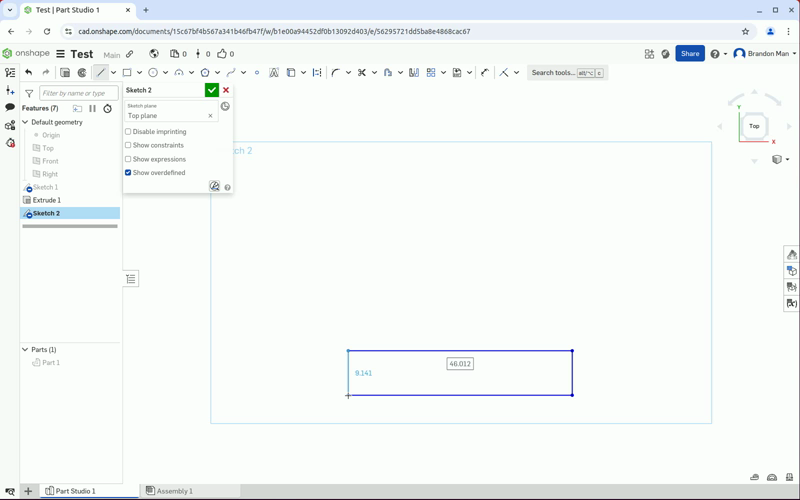
key(esc)
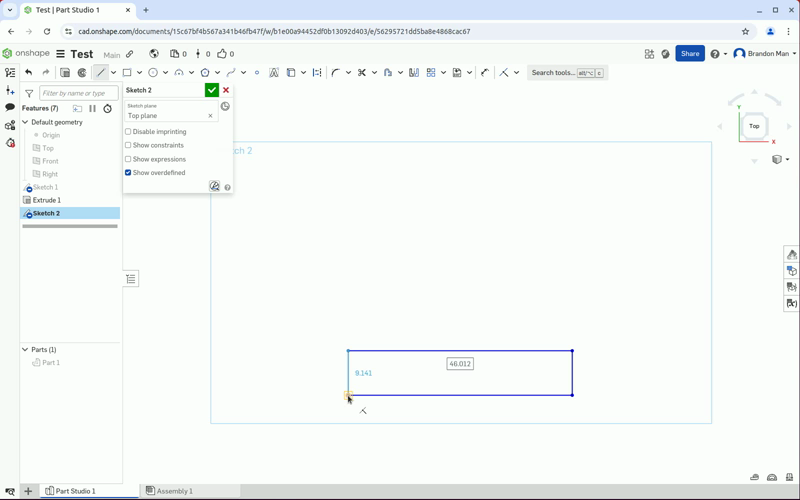
mouse_move(498, 377)
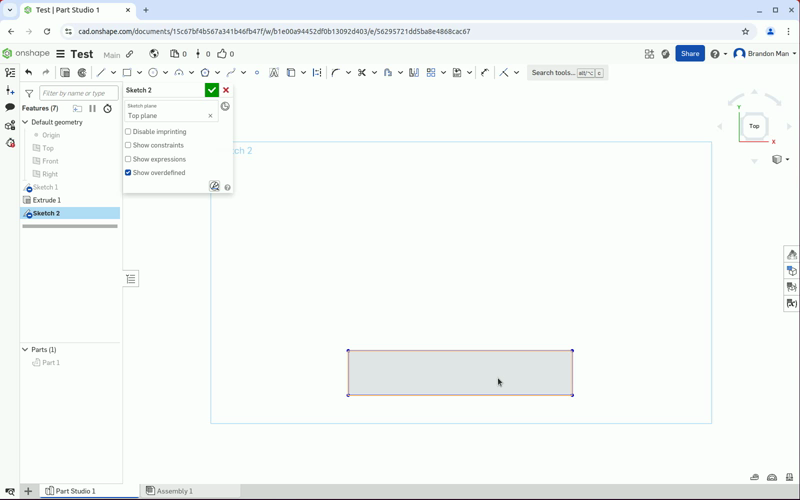
click(498, 377)
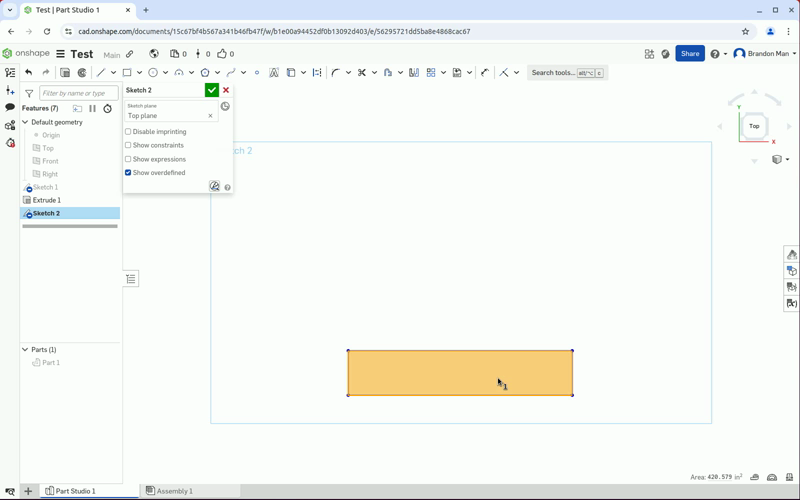
mouse_move(73, 352)
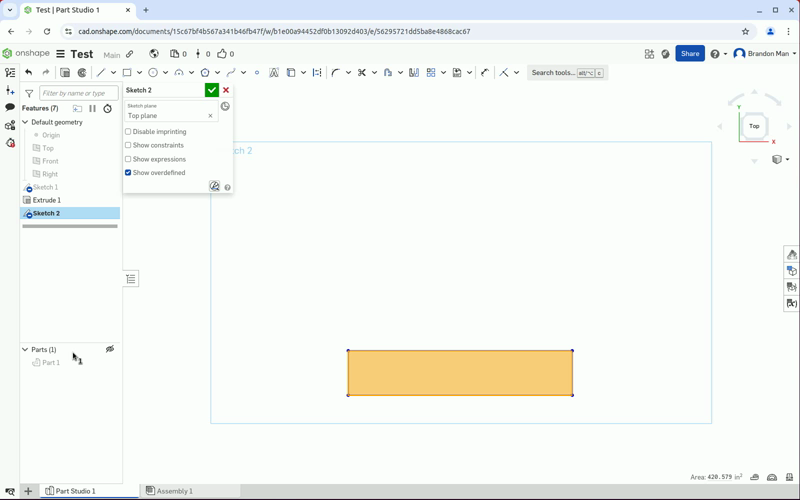
key(shift+y)
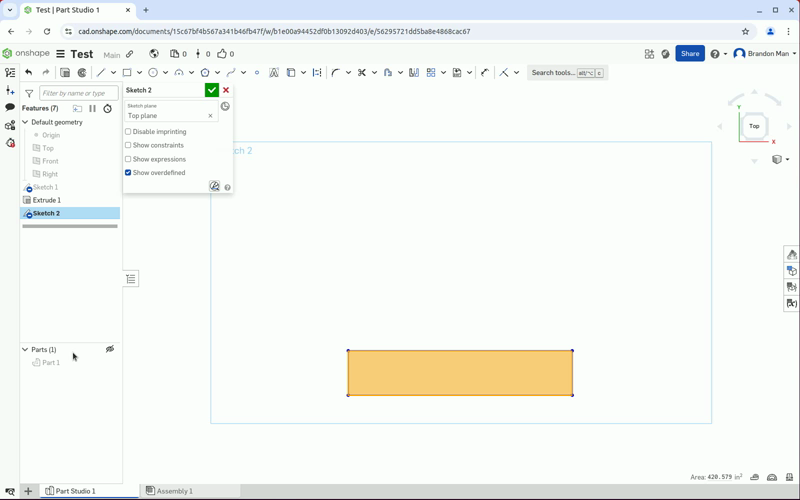
key(shift+e)
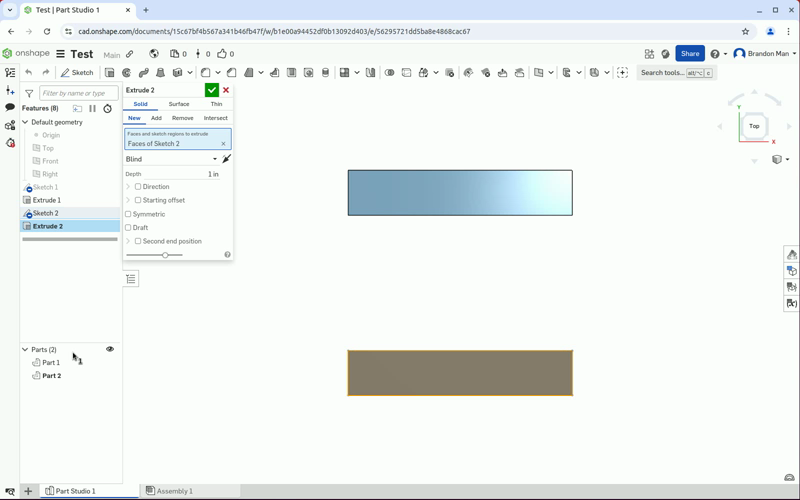
mouse_move(143, 106)
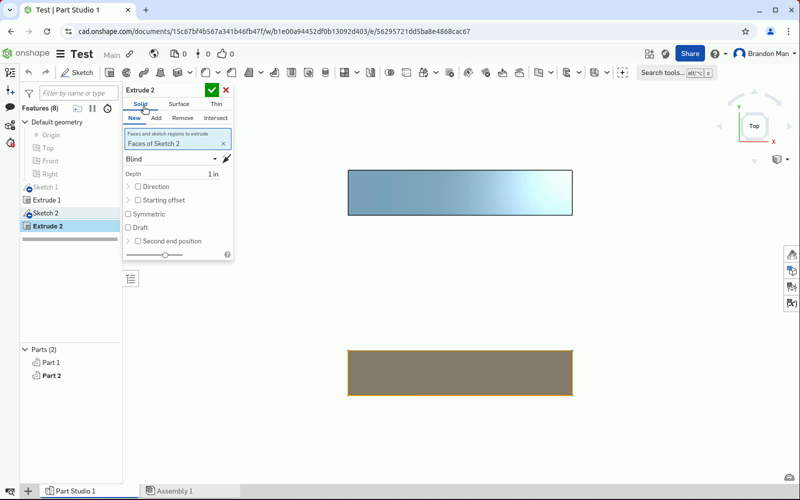
click(143, 106)
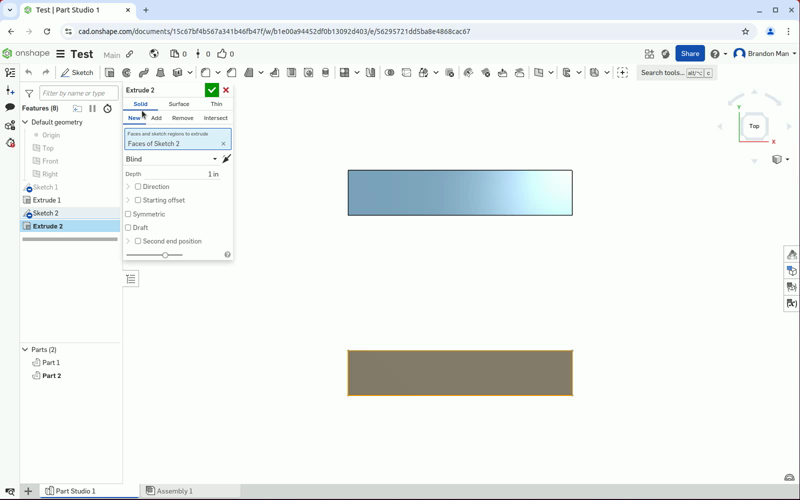
mouse_move(137, 120)
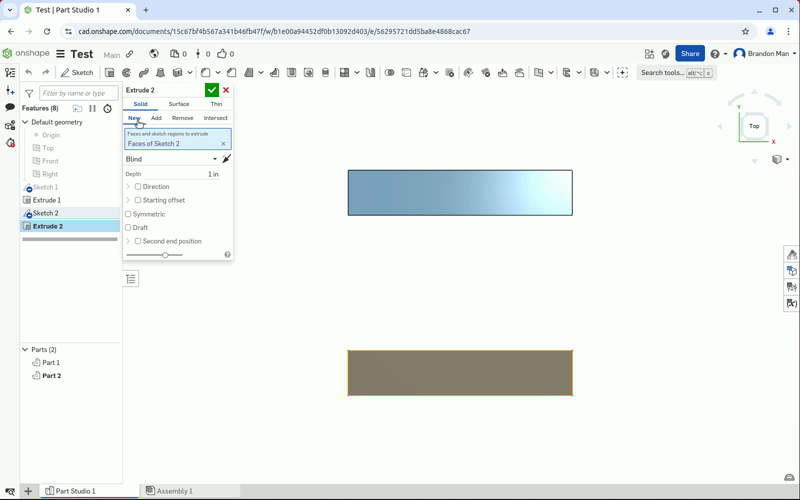
click(137, 120)
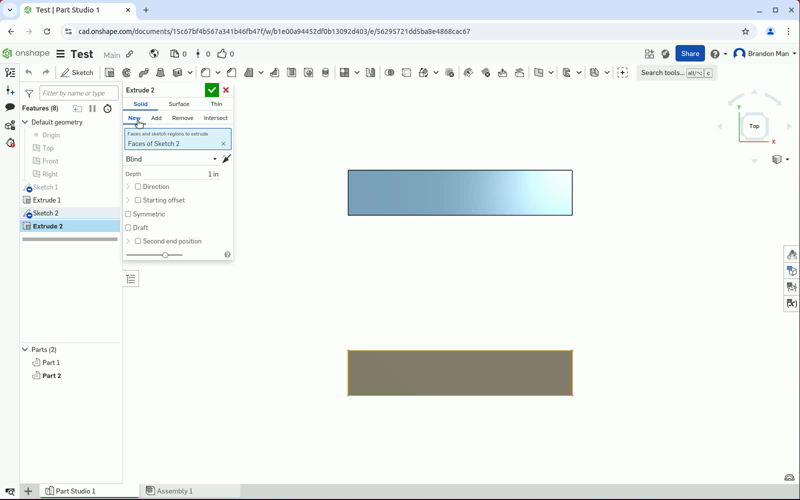
key(tab, 4)
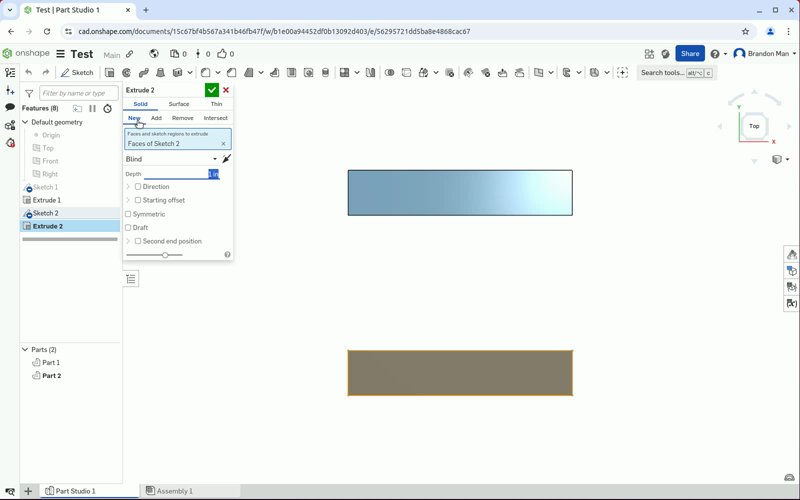
text(9.147)
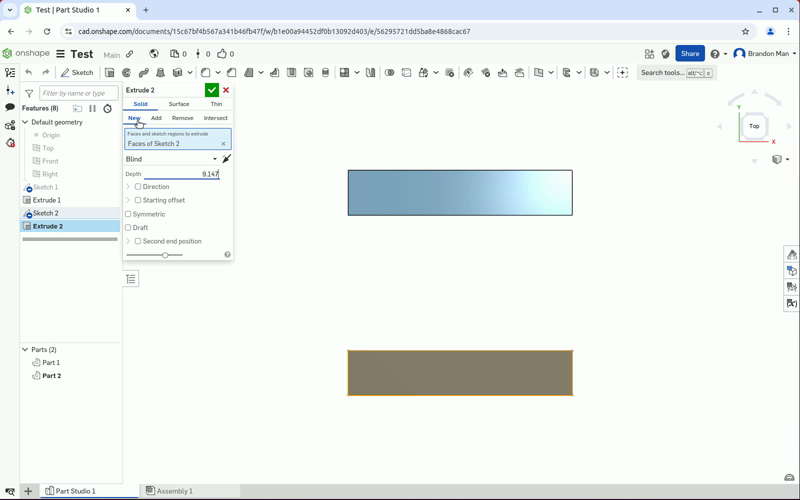
key(enter)
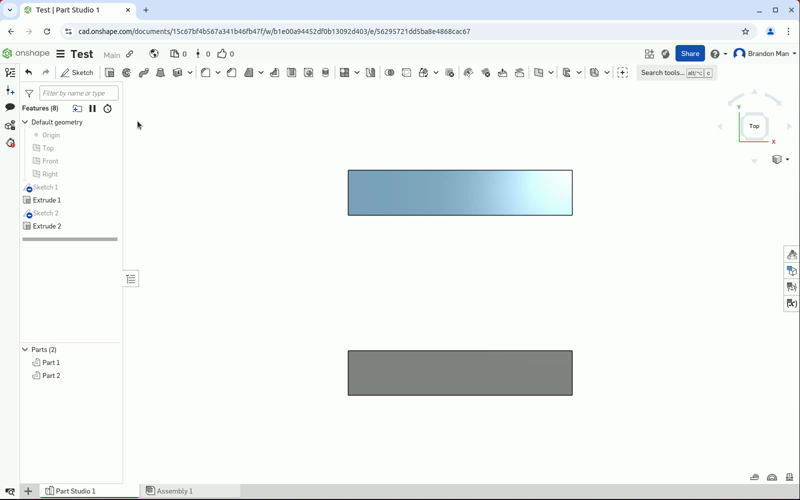
key(shift+h)
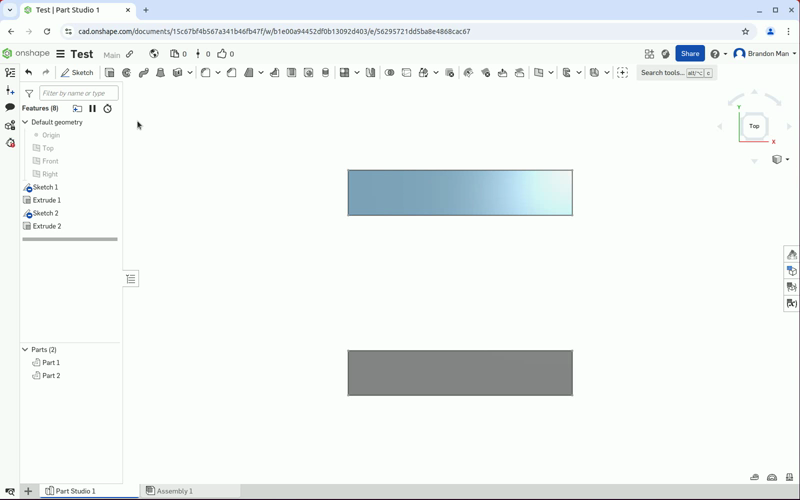
key(shift+h)
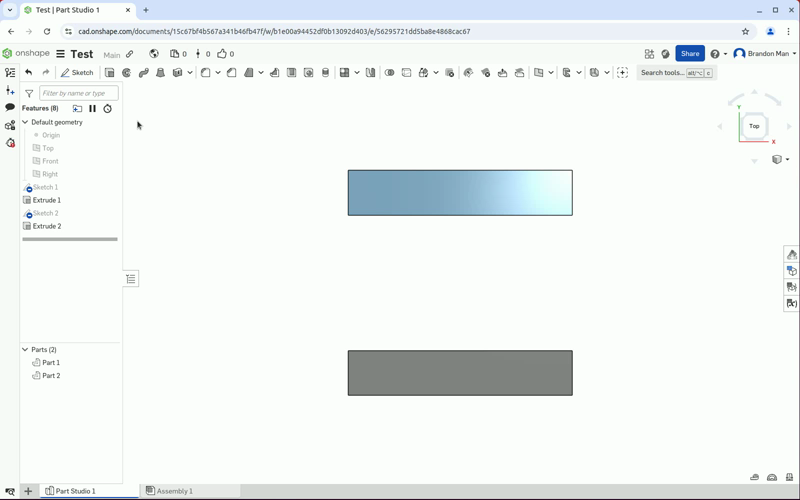
mouse_move(73, 189)
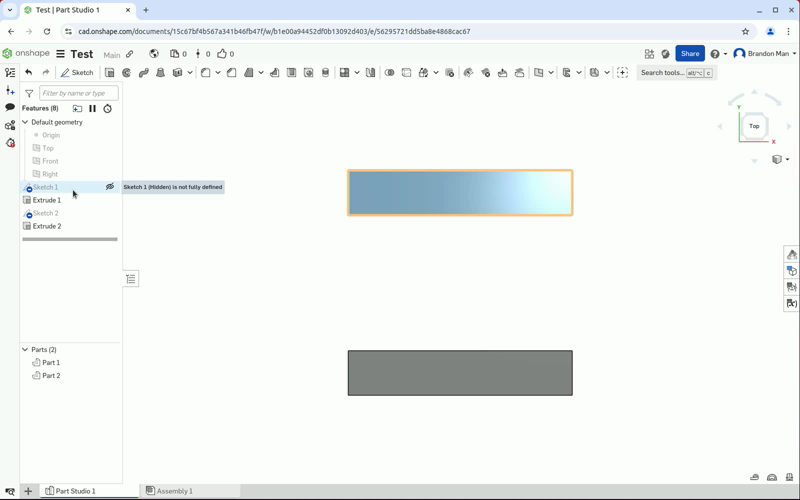
click(73, 189)
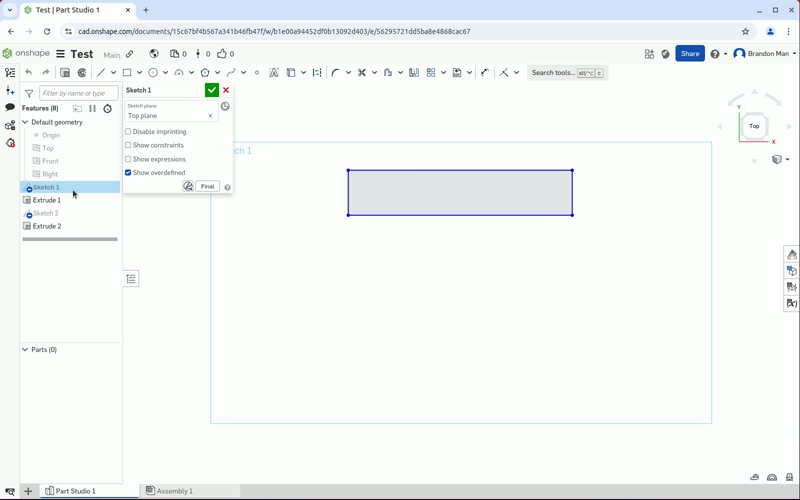
mouse_move(229, 92)
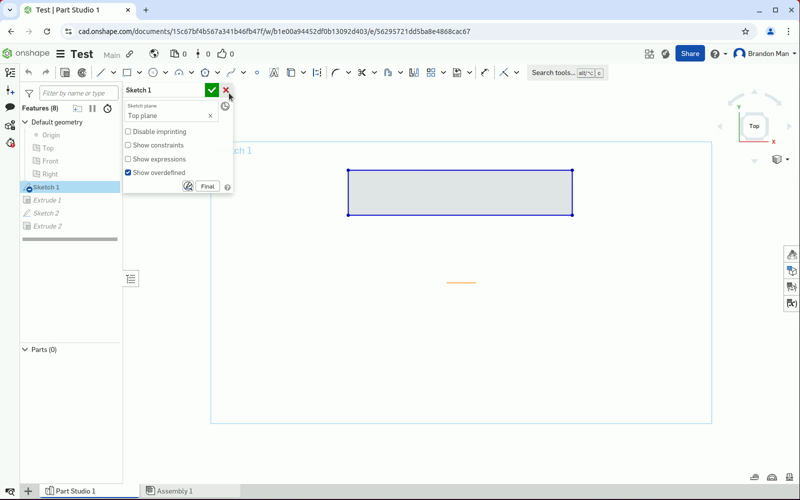
click(229, 92)
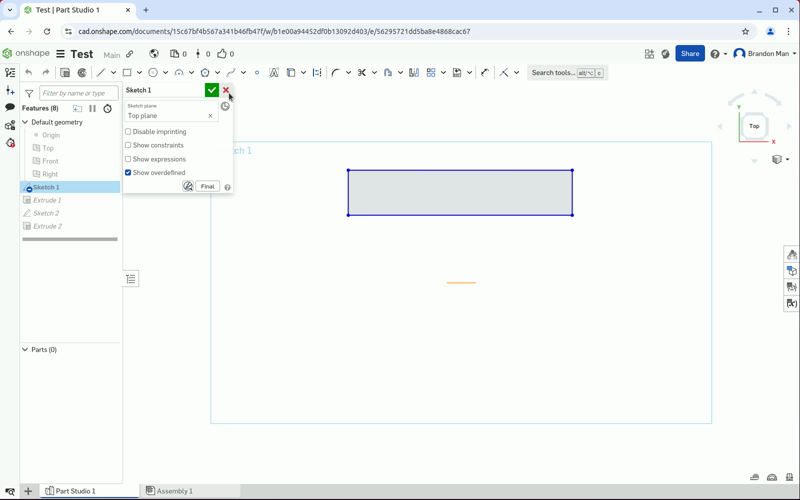
key(shift+s)
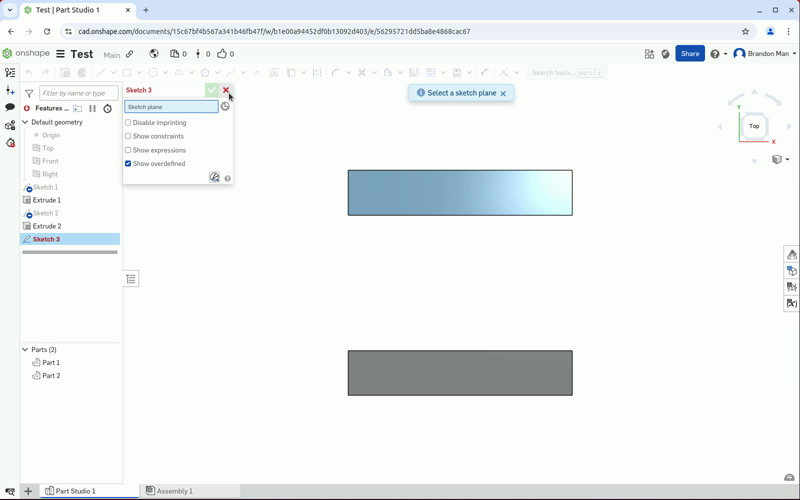
mouse_move(73, 150)
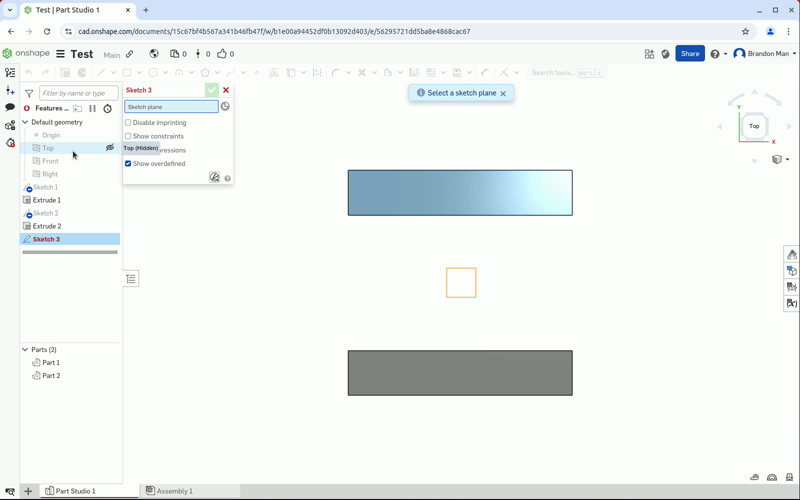
click(73, 150)
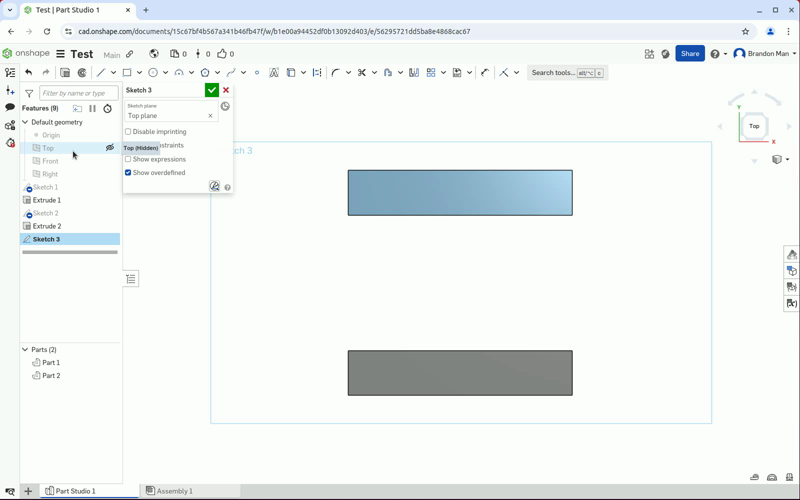
mouse_move(73, 352)
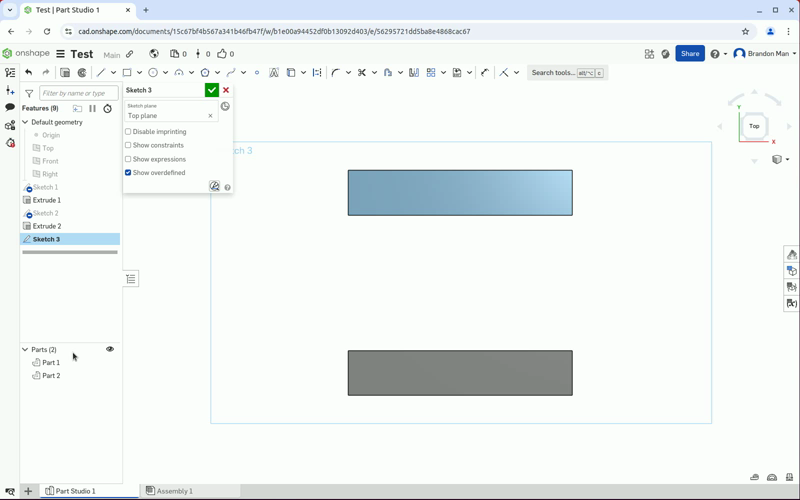
key(y)
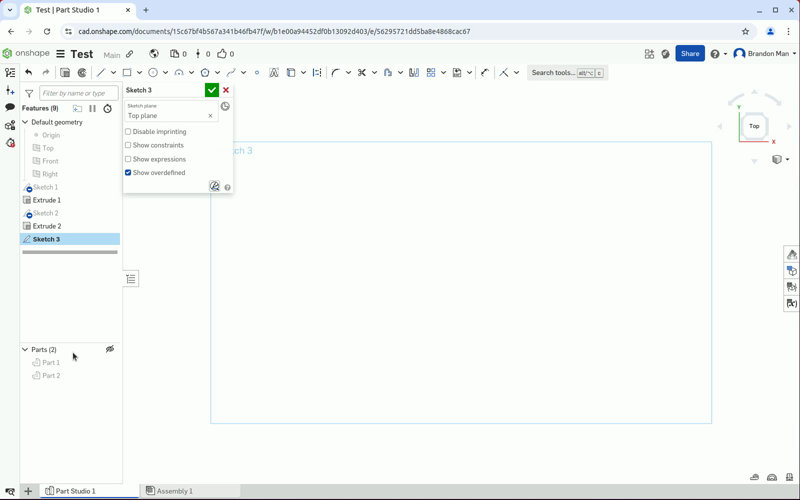
key(l)
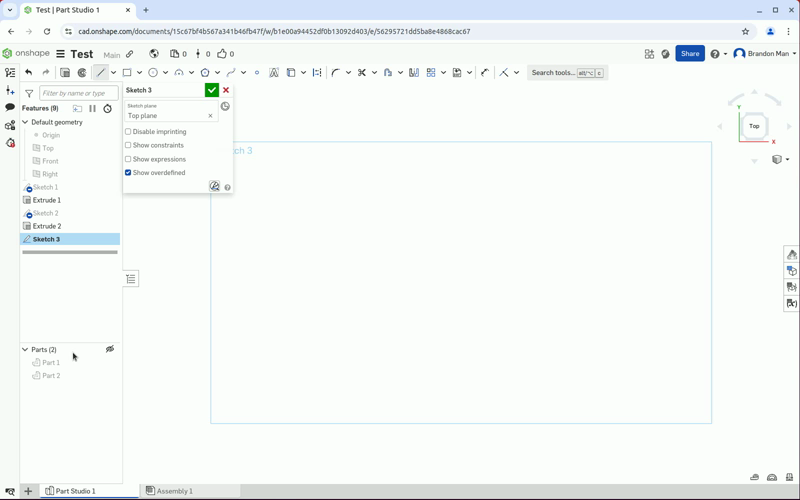
key_down(shift)
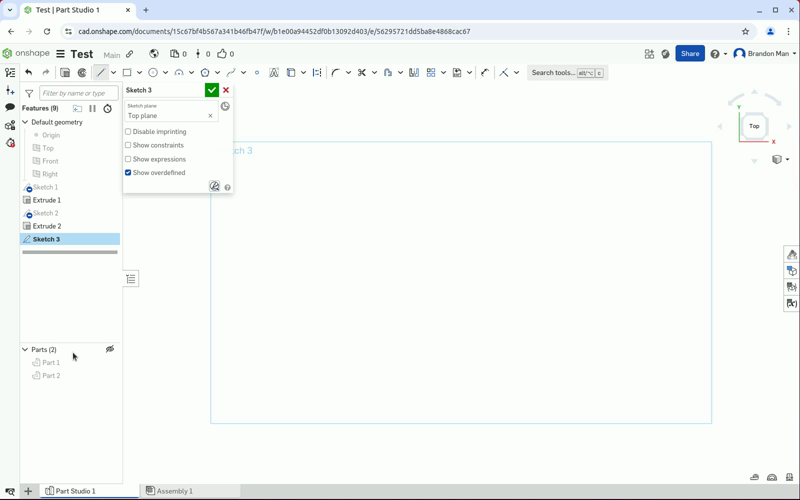
mouse_move(348, 351)
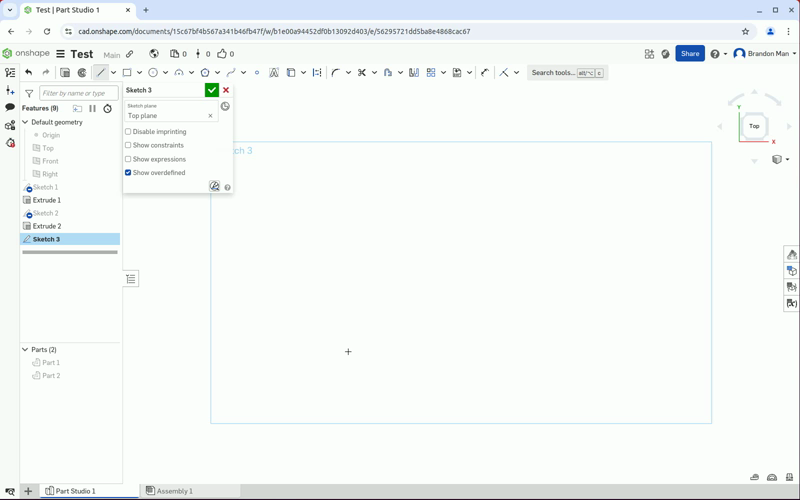
click(348, 351)
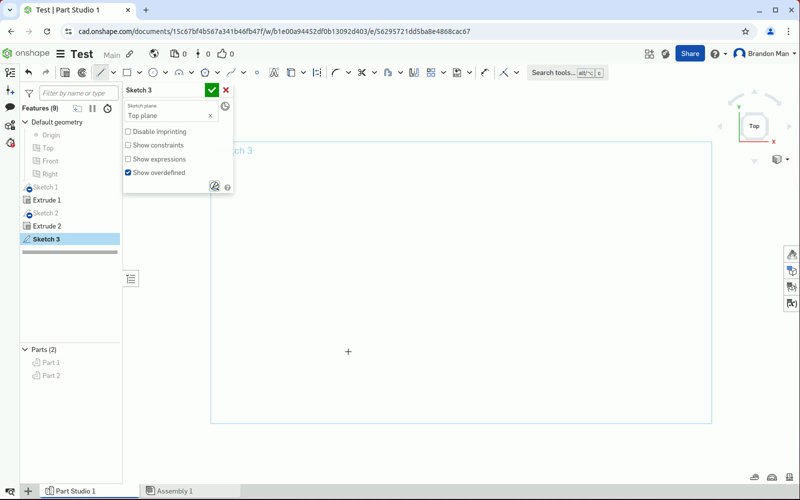
key_up(shift)
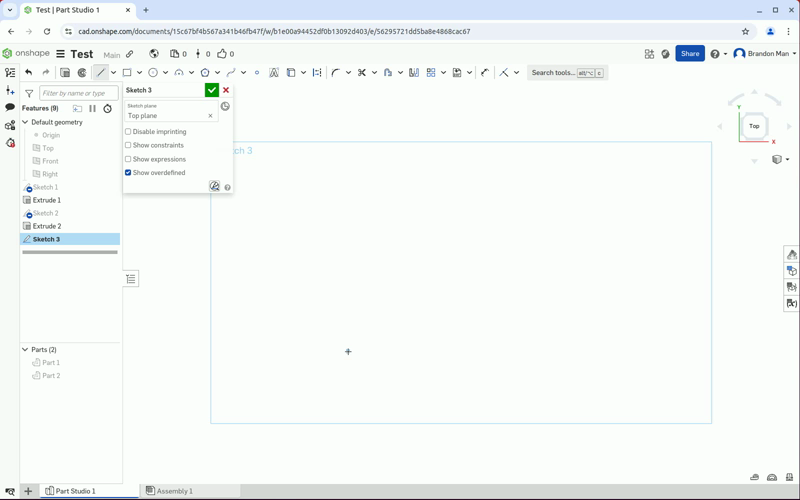
key_down(shift)
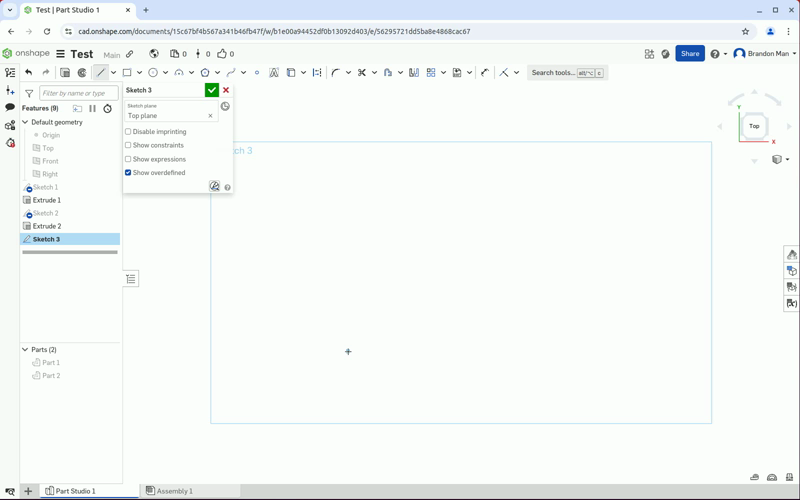
mouse_move(572, 351)
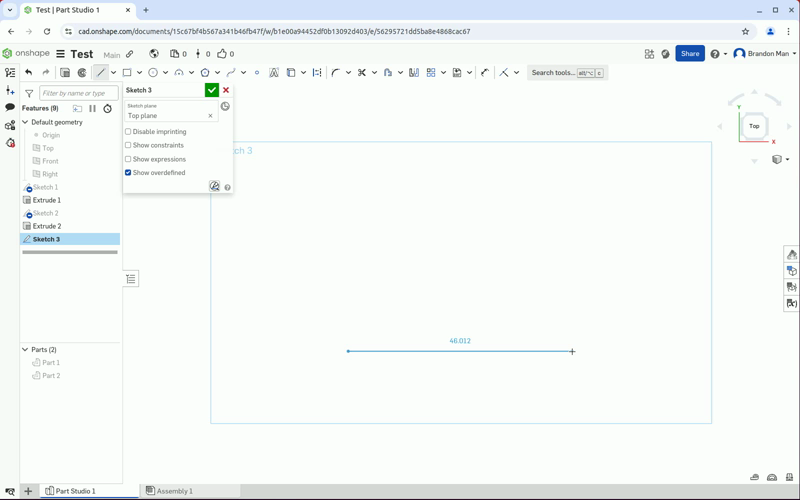
click(572, 351)
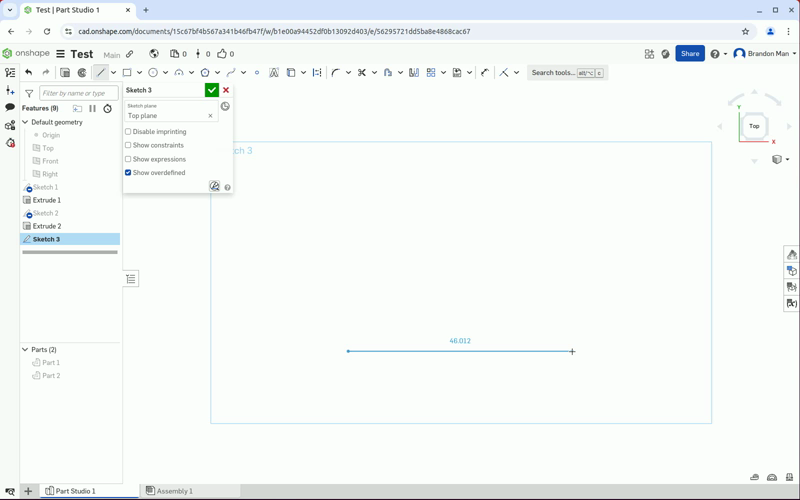
key_up(shift)
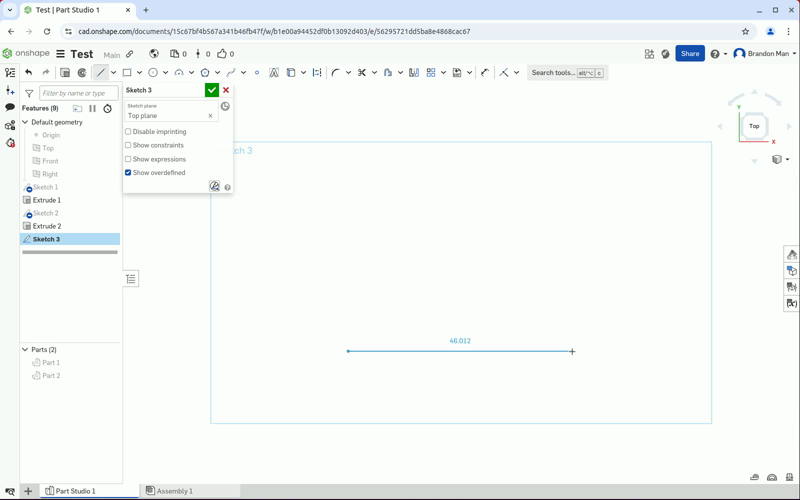
key_down(shift)
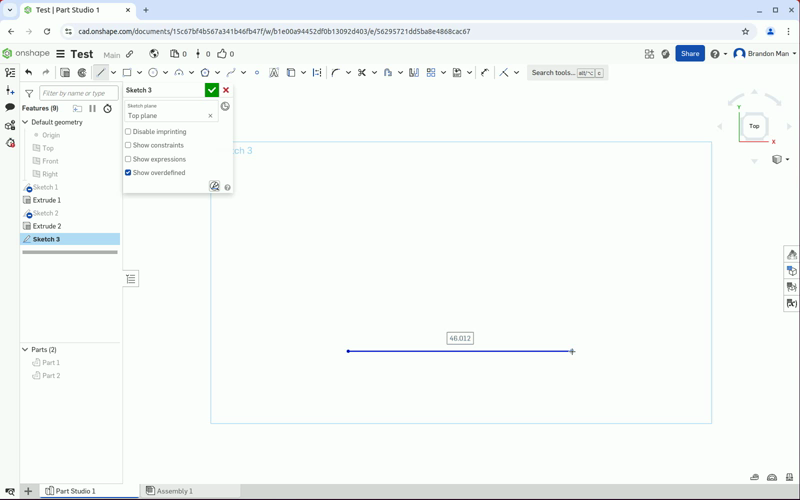
mouse_move(572, 216)
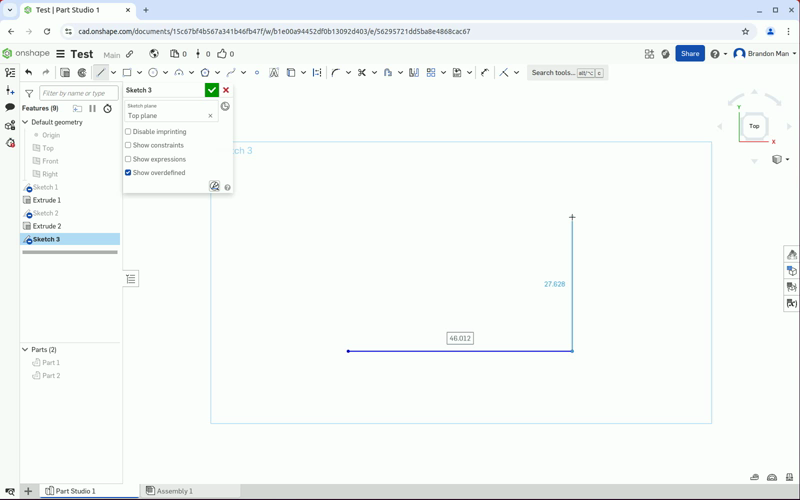
click(572, 216)
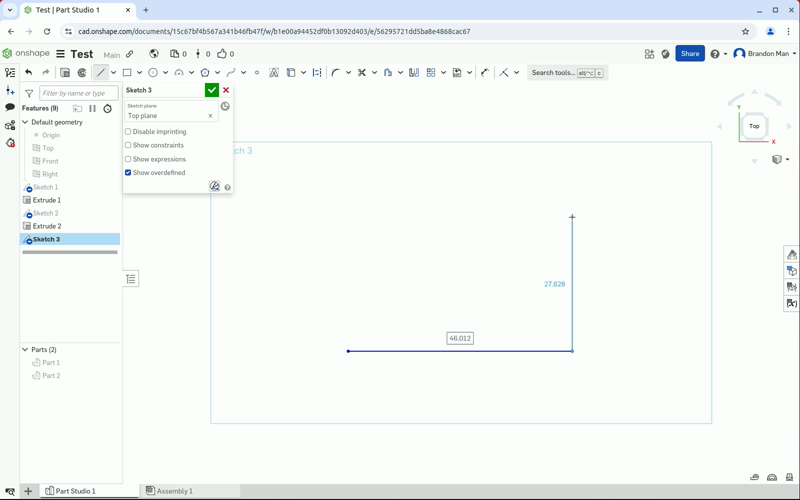
key_up(shift)
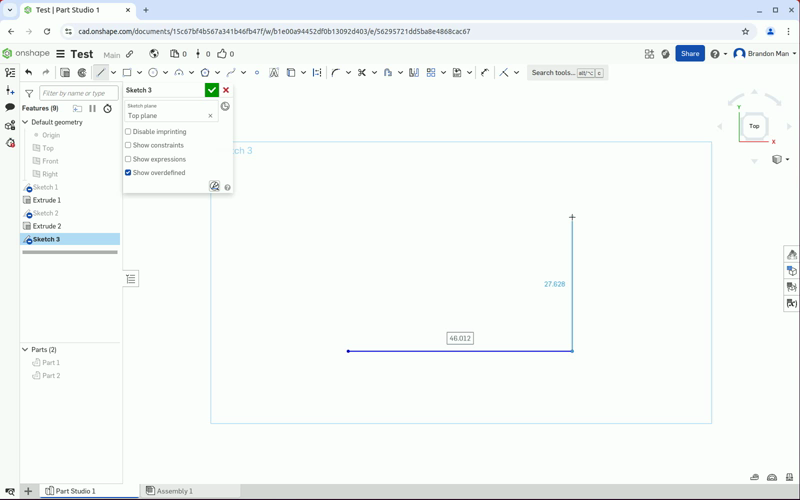
key_down(shift)
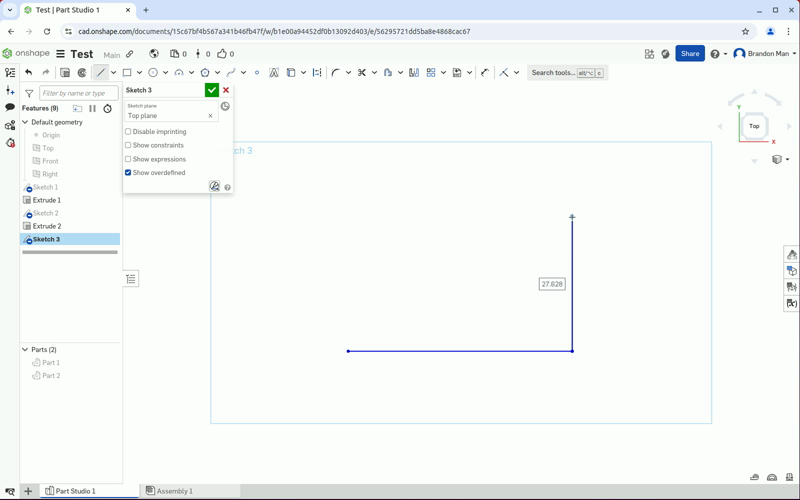
mouse_move(348, 216)
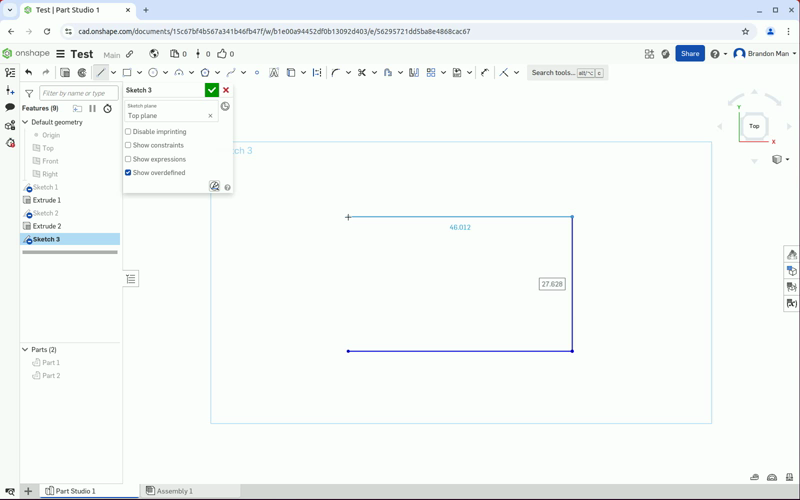
click(348, 216)
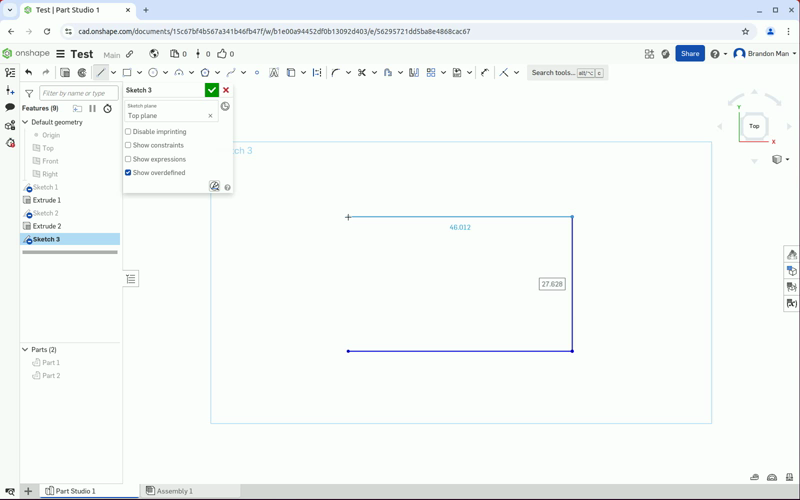
key_up(shift)
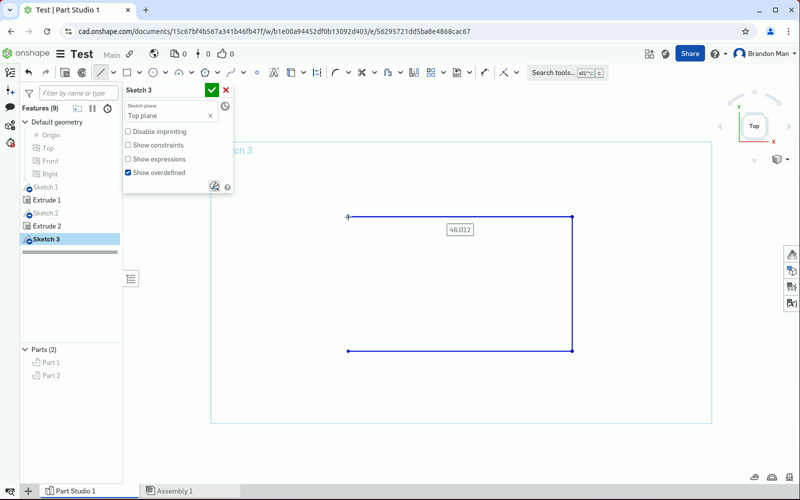
key_down(shift)
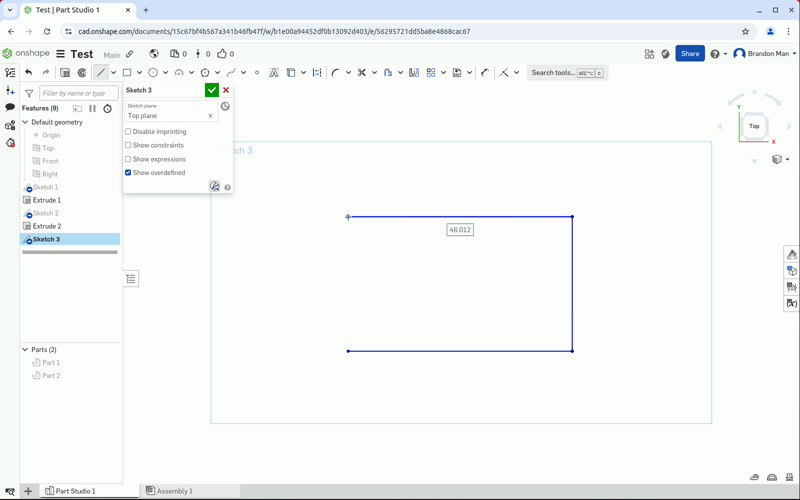
mouse_move(348, 351)
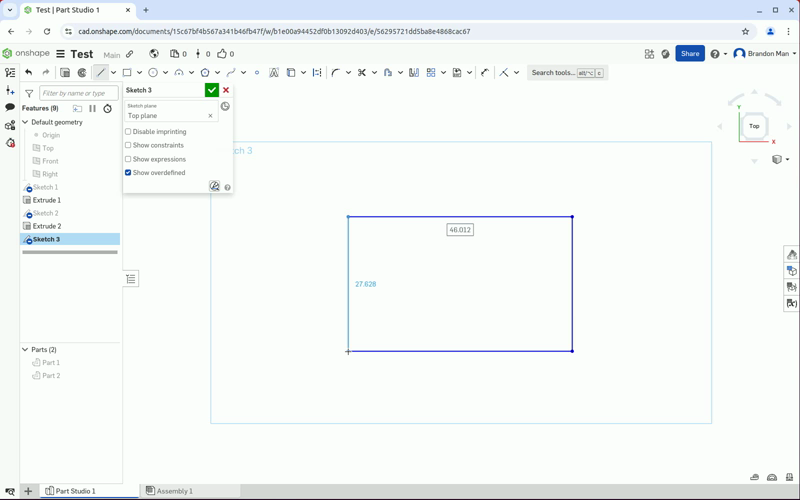
key_up(shift)
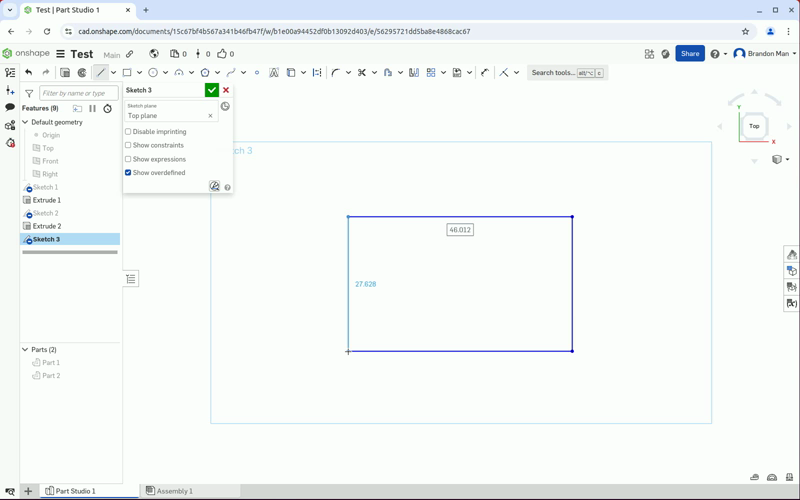
click(348, 351)
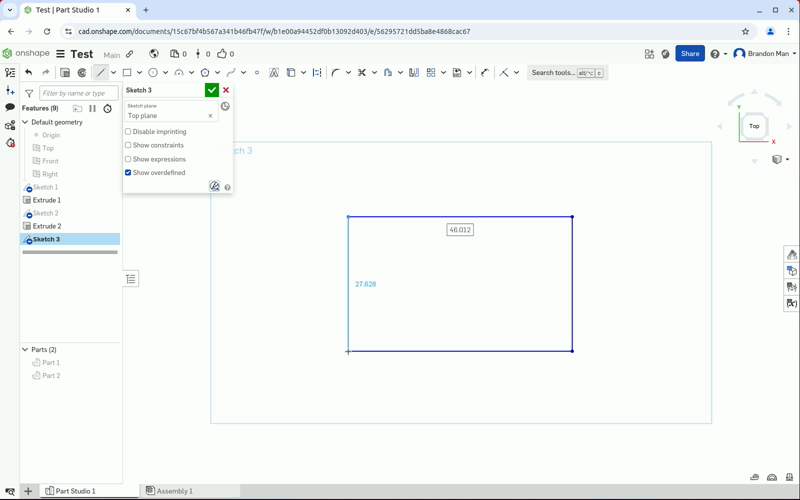
key(esc)
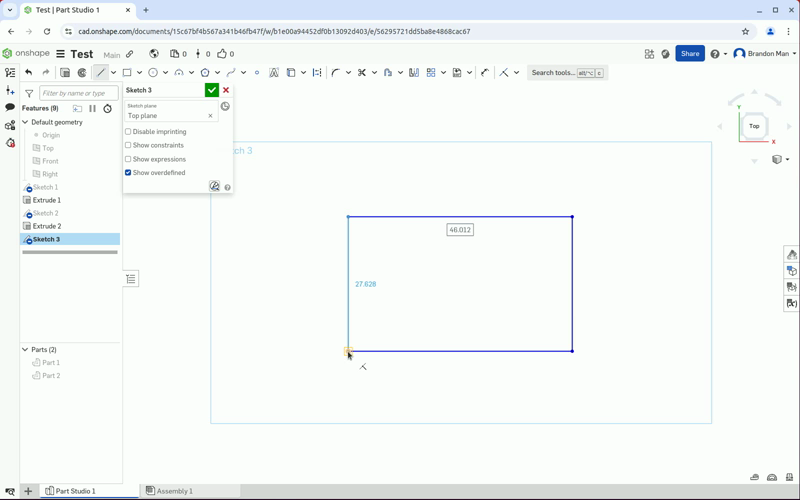
key(c)
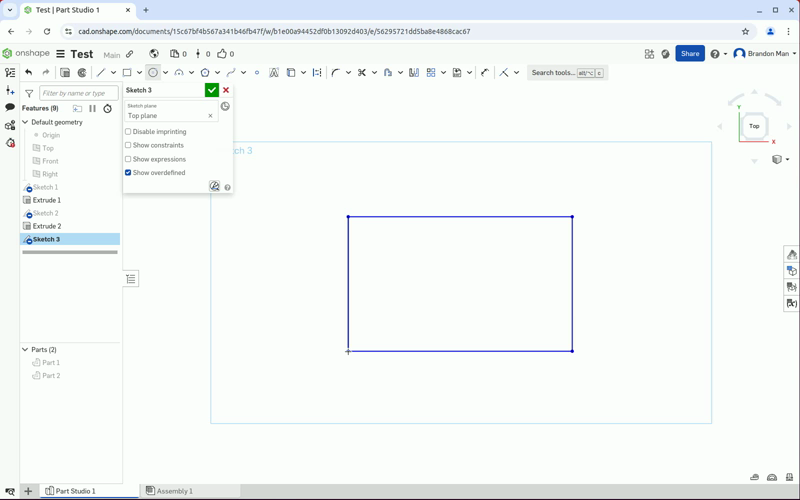
key_down(shift)
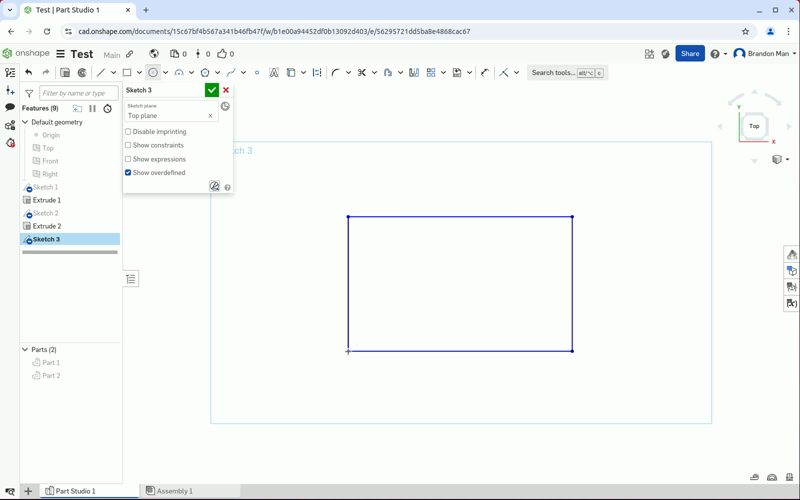
mouse_move(461, 285)
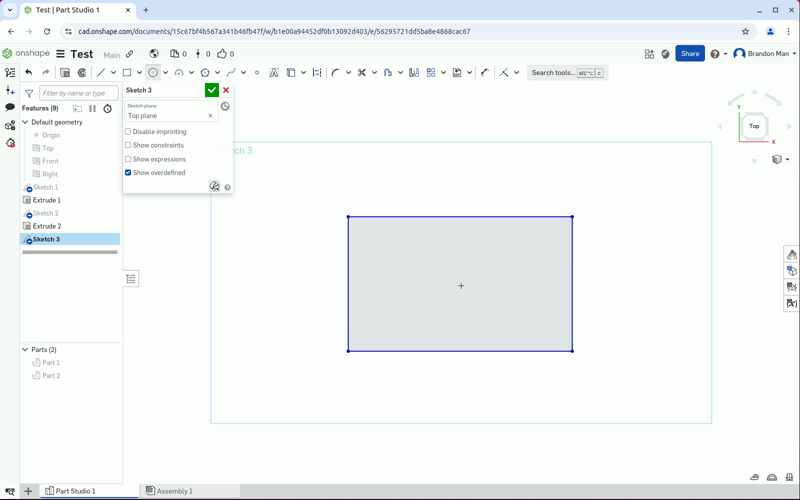
click(461, 285)
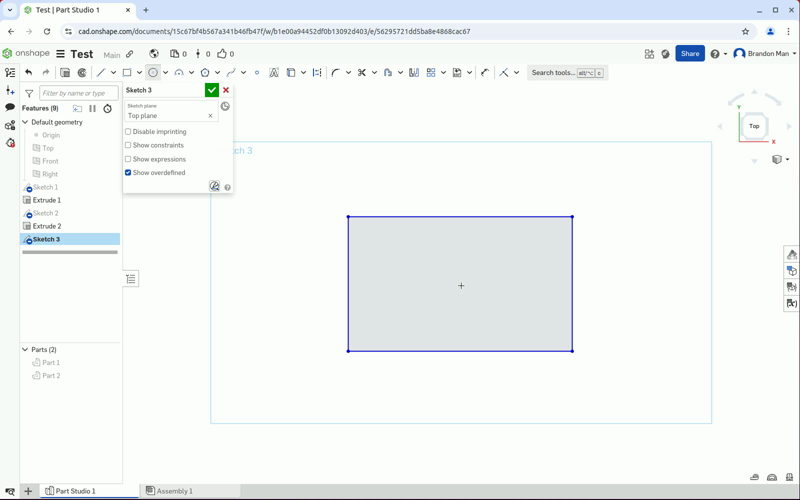
key_up(shift)
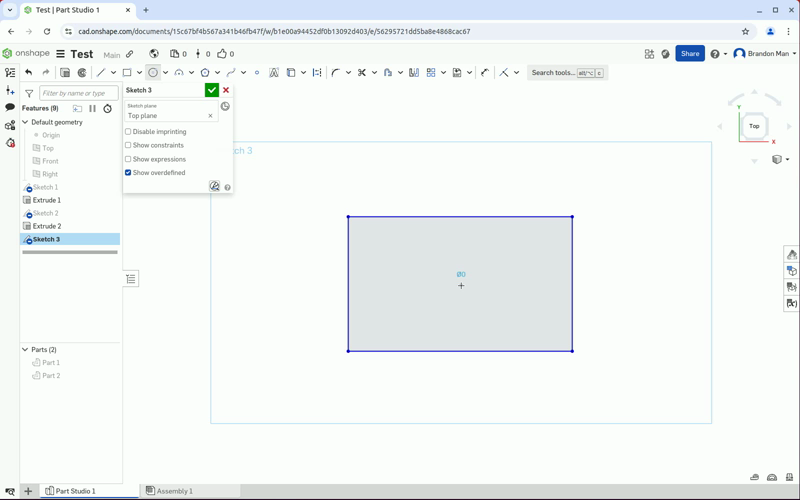
mouse_move(463, 285)
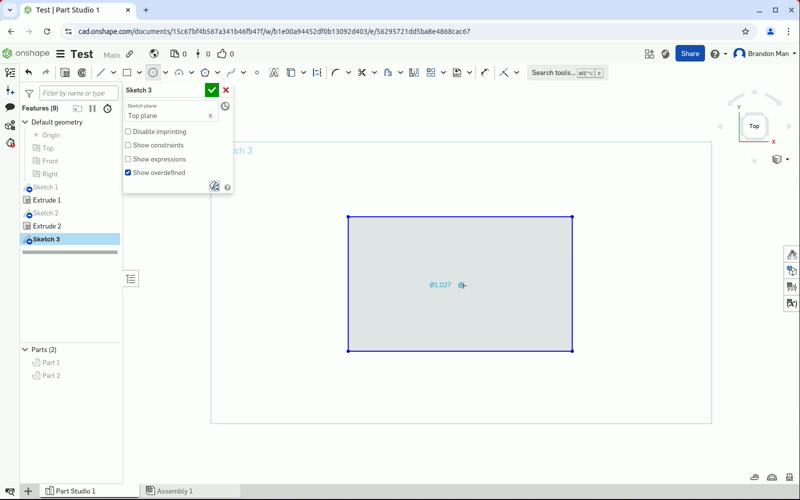
scroll(6)
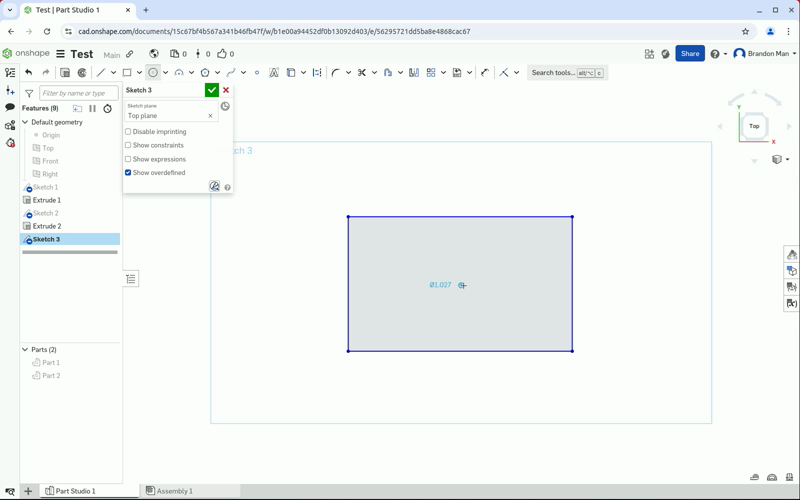
scroll(6)
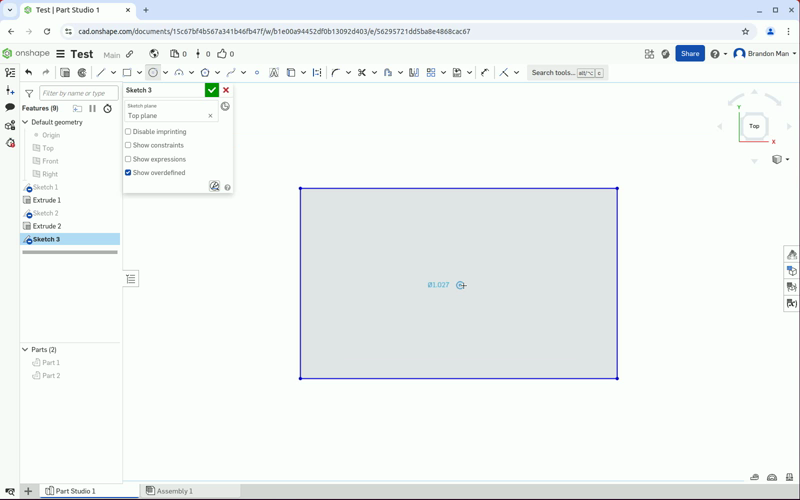
scroll(6)
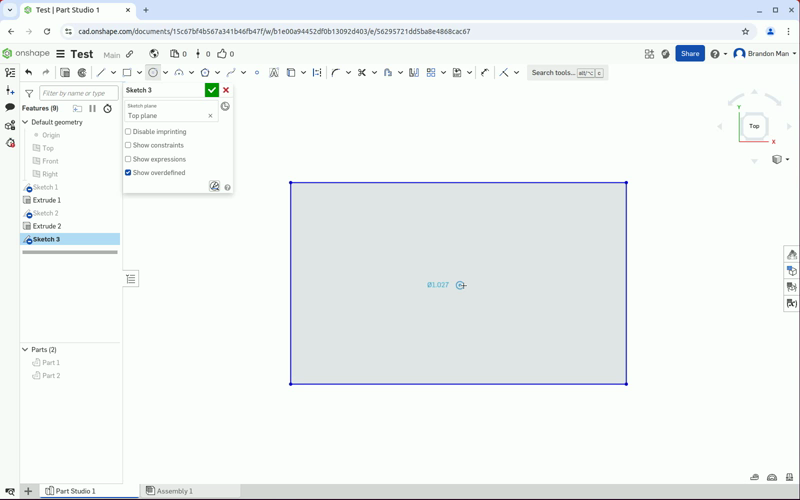
scroll(6)
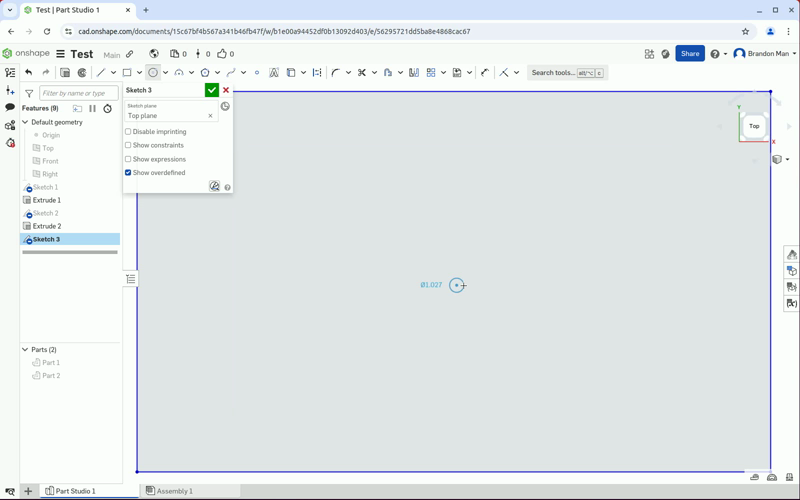
scroll(6)
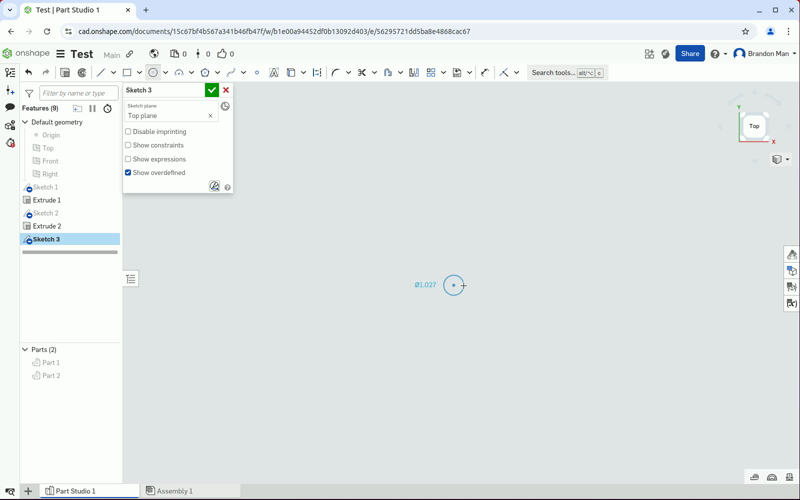
scroll(6)
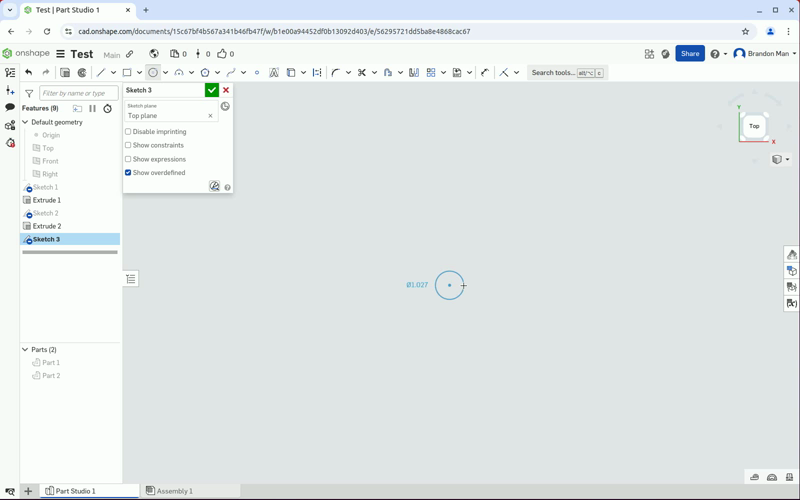
scroll(6)
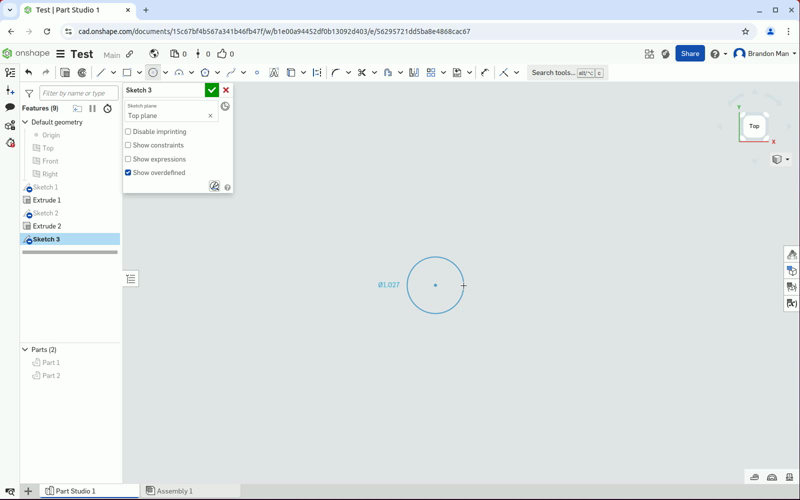
click(463, 285)
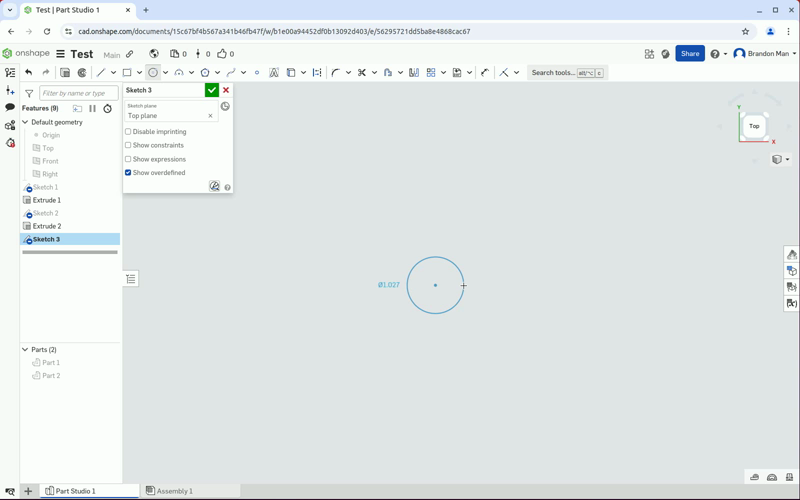
scroll(-6)
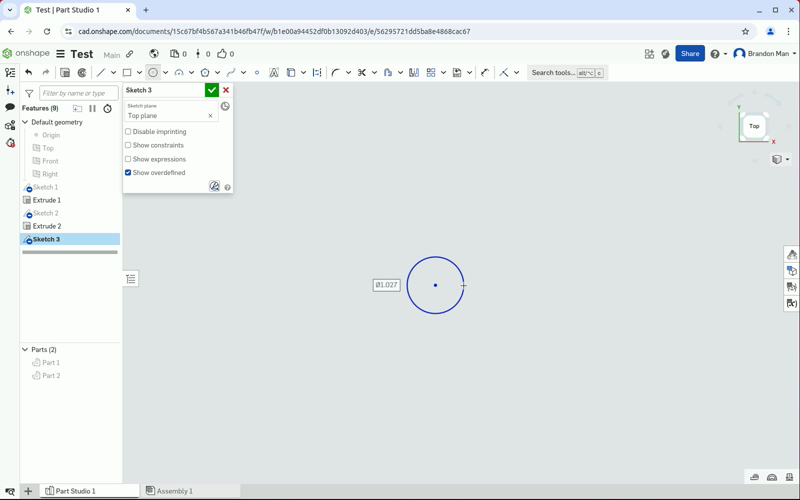
scroll(-6)
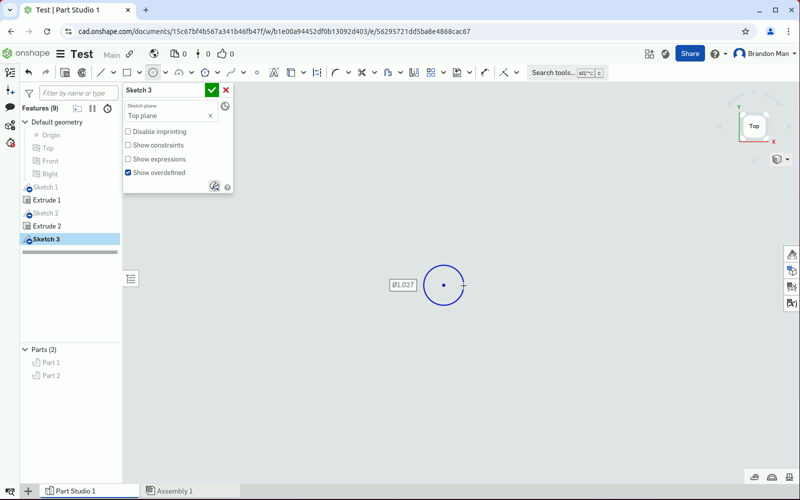
scroll(-6)
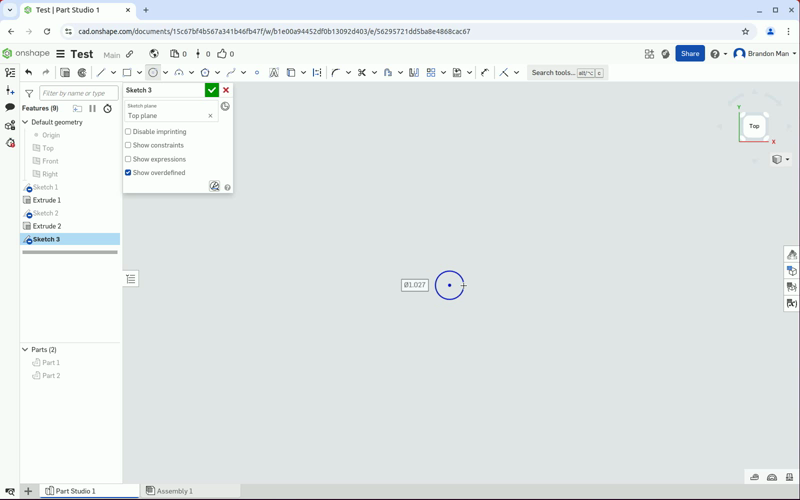
scroll(-6)
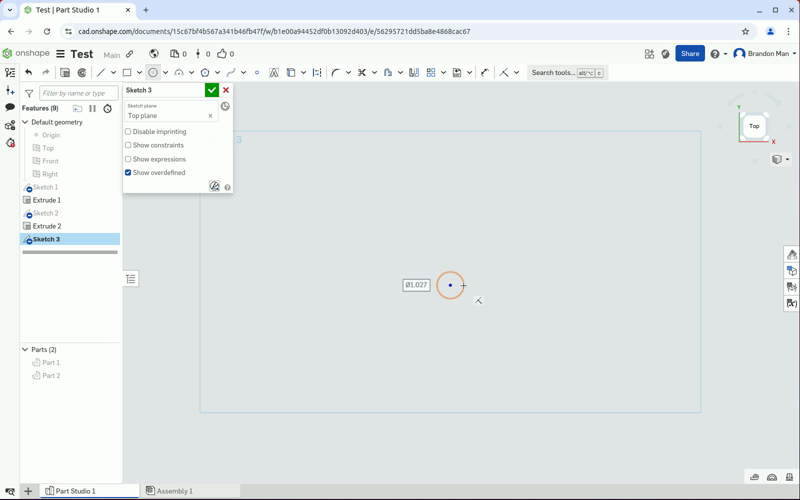
scroll(-6)
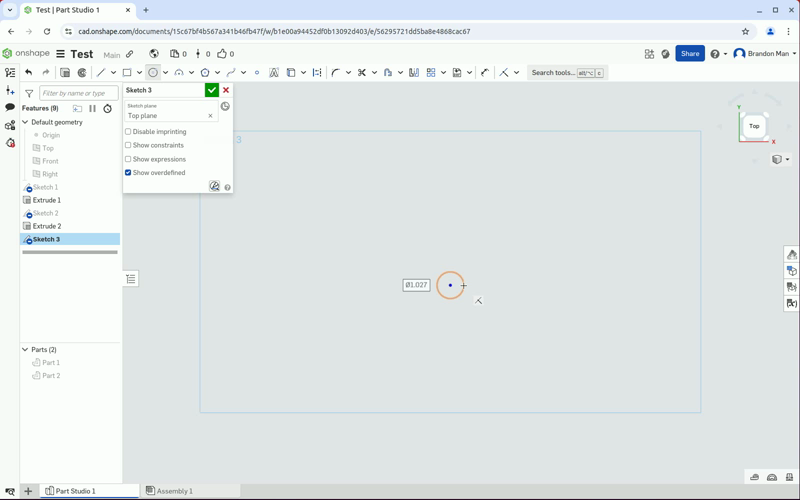
scroll(-6)
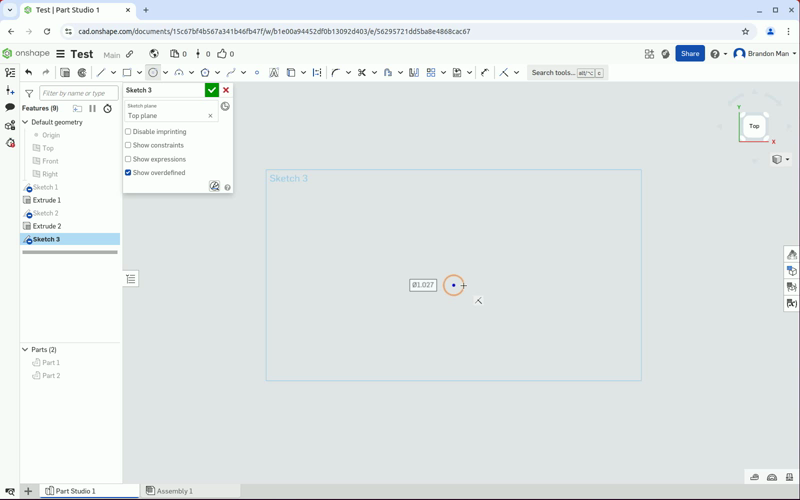
scroll(-6)
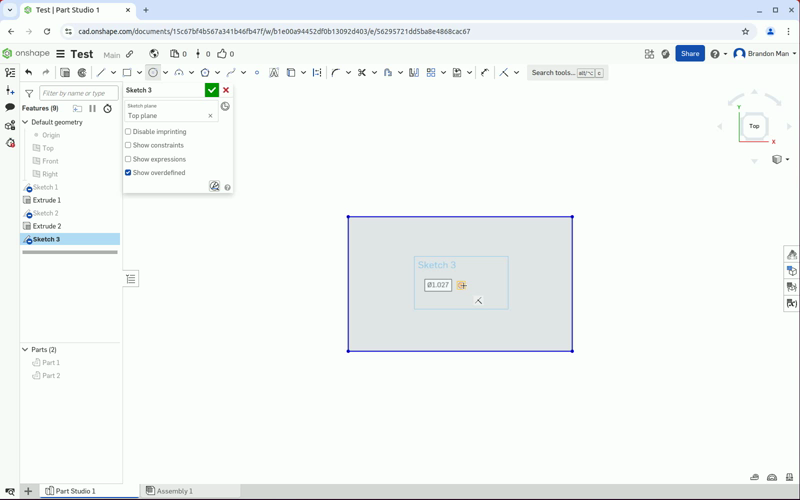
key(esc)
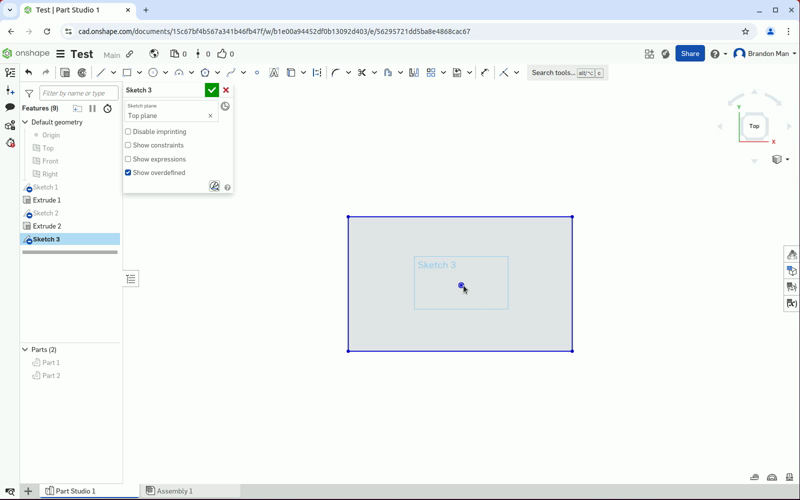
mouse_move(392, 312)
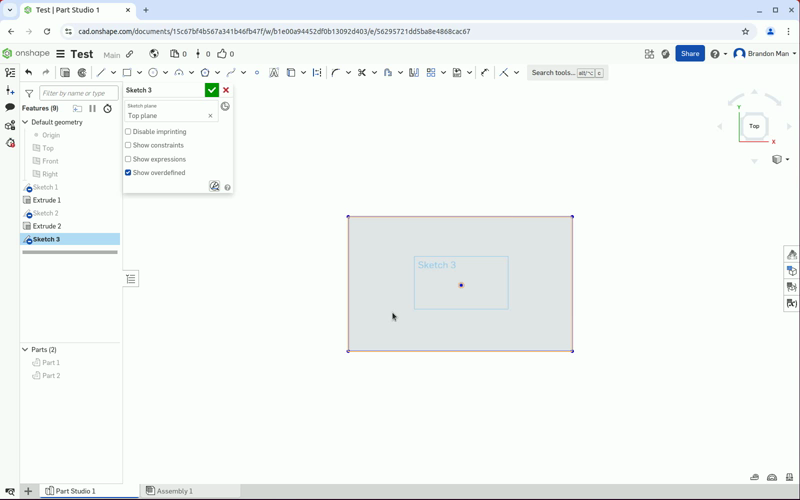
click(392, 312)
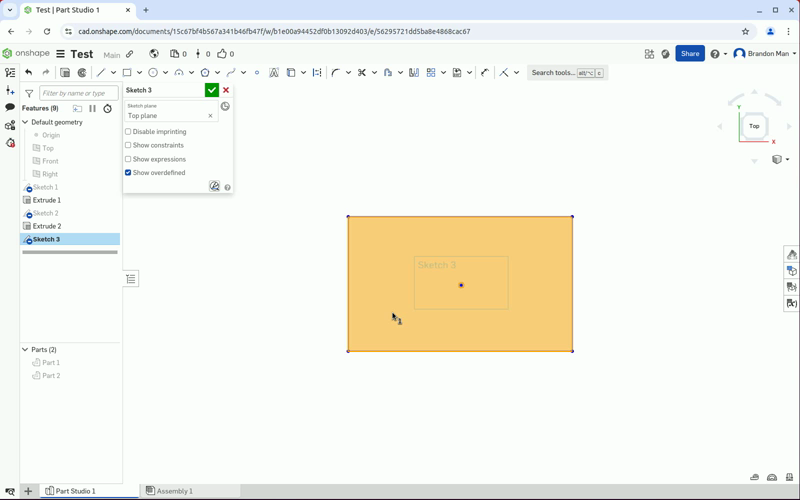
mouse_move(73, 352)
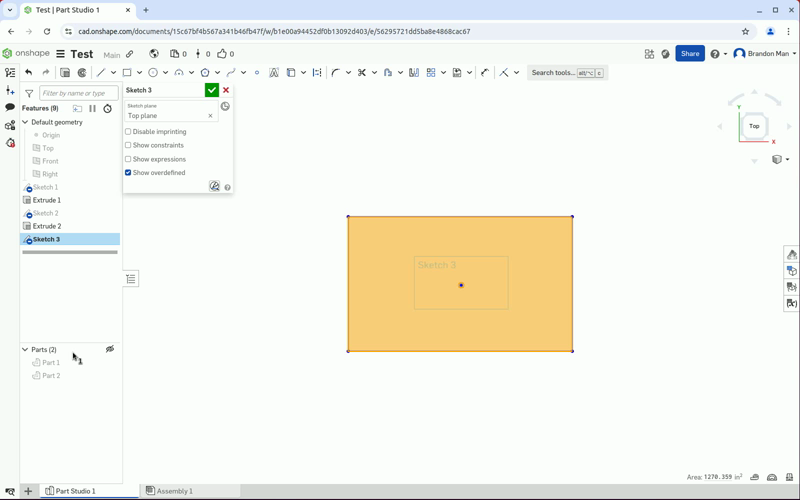
key(shift+y)
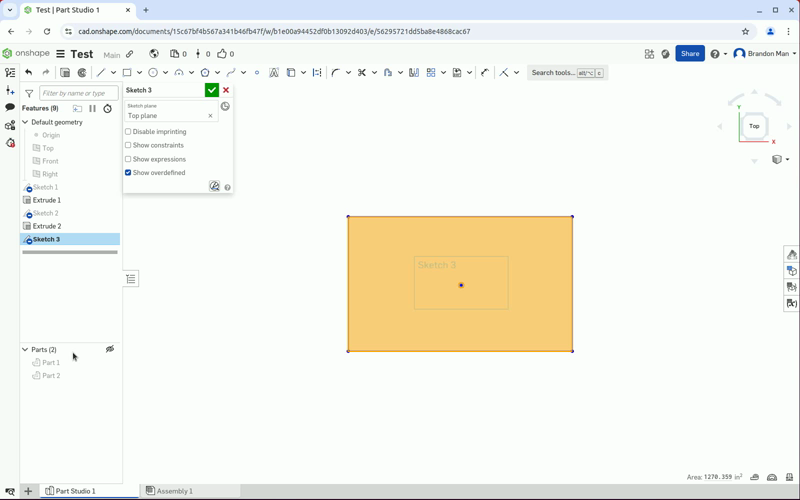
key(shift+e)
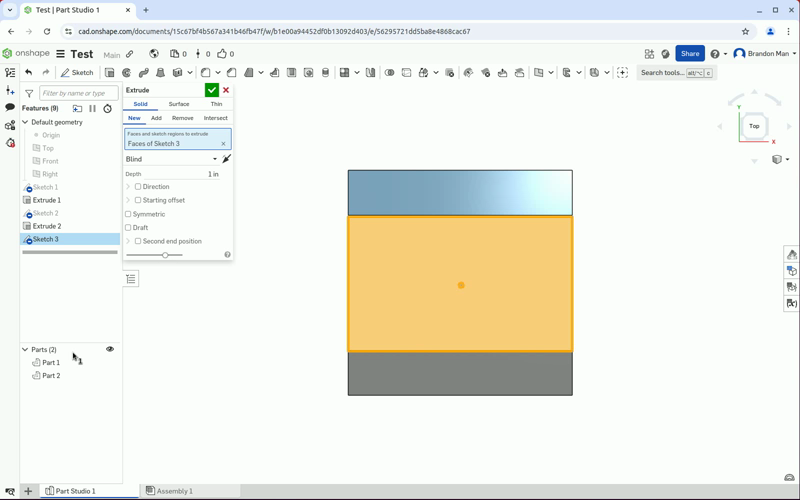
mouse_move(143, 106)
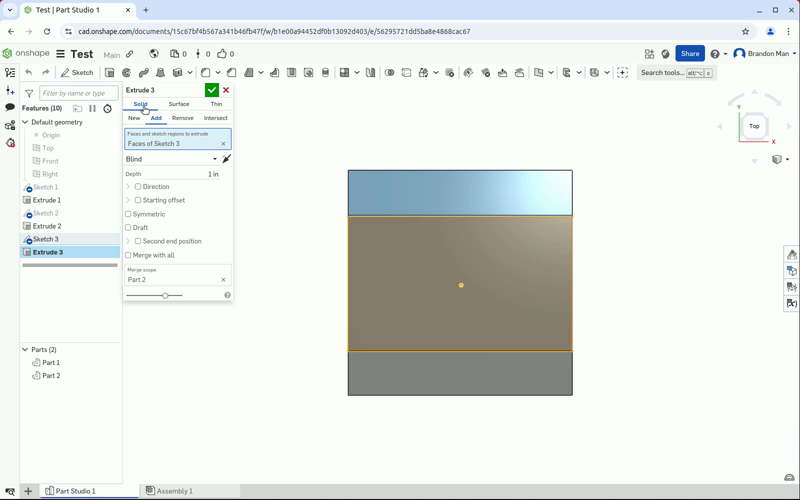
click(143, 106)
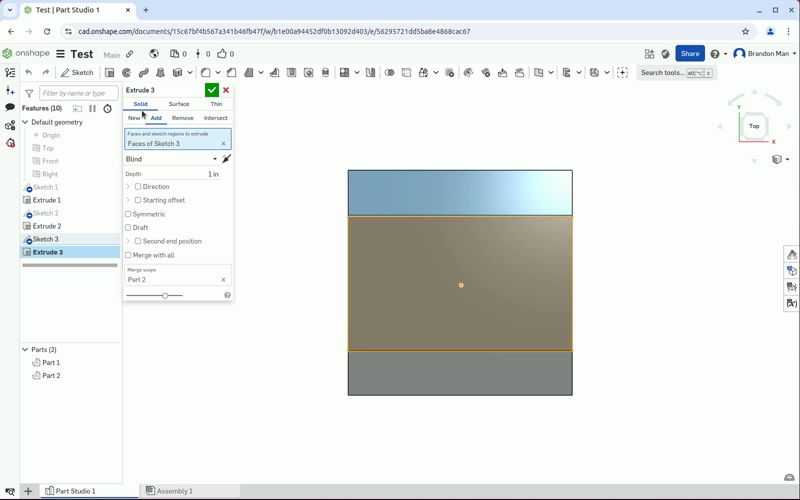
mouse_move(137, 120)
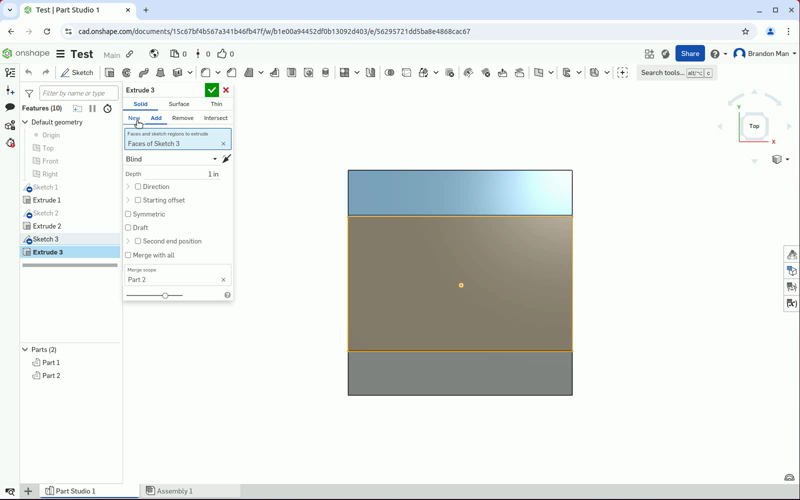
click(137, 120)
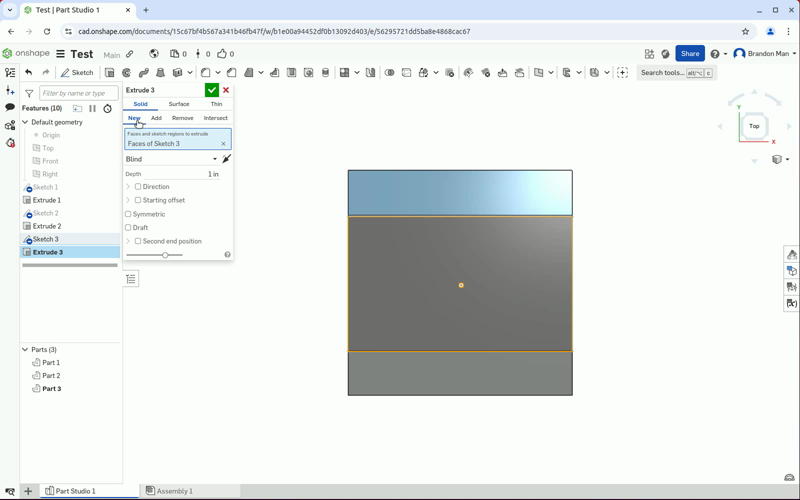
key(tab, 4)
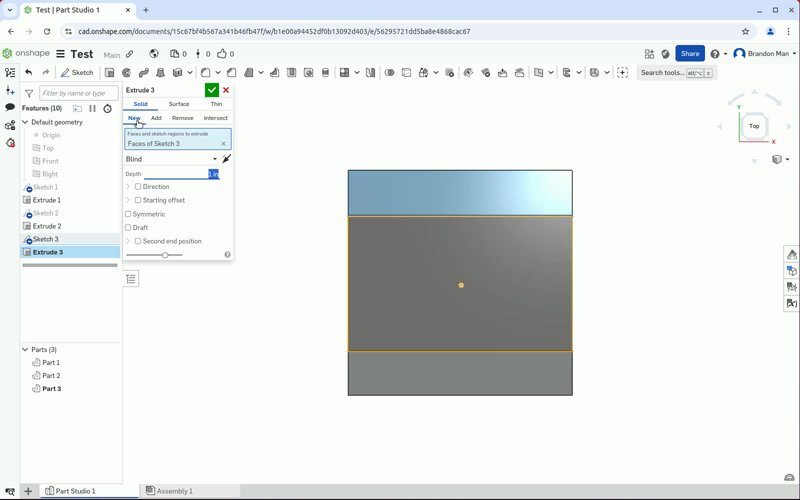
text(9.147)
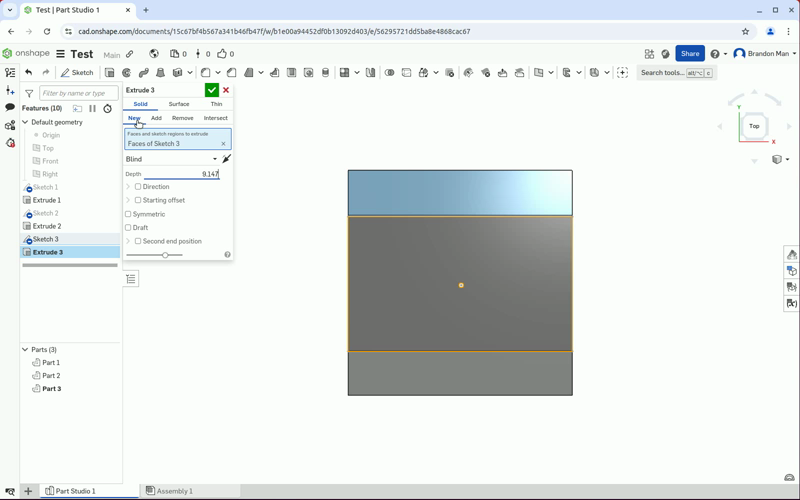
key(enter)
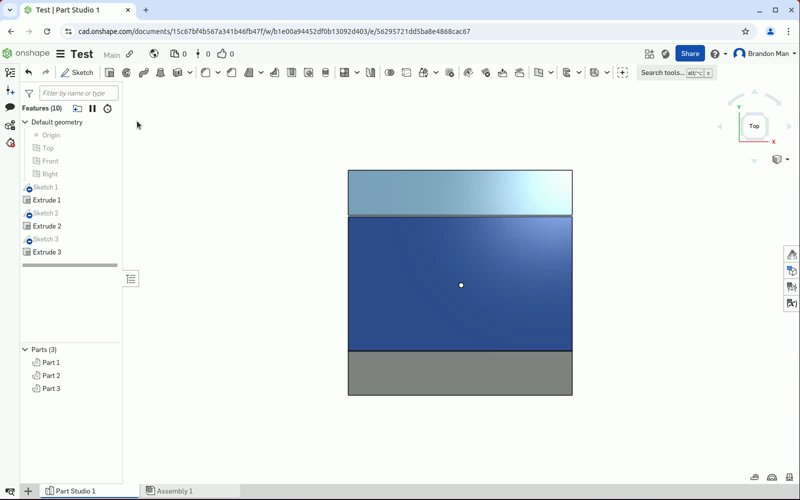
key(shift+h)
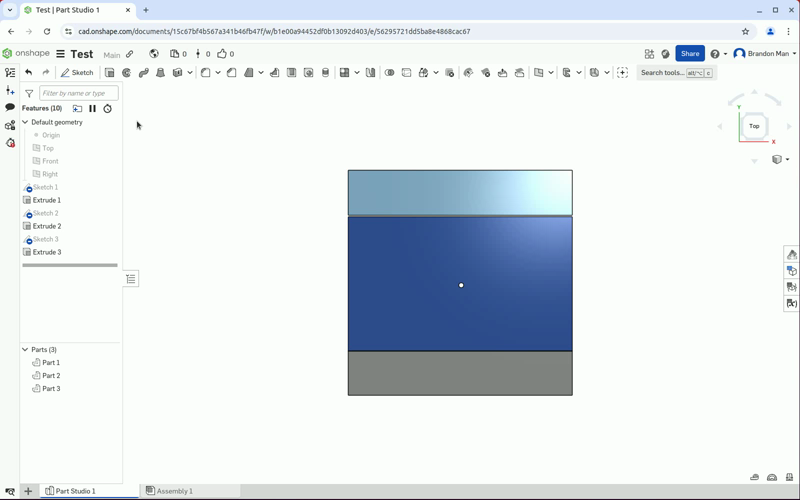
key(shift+h)
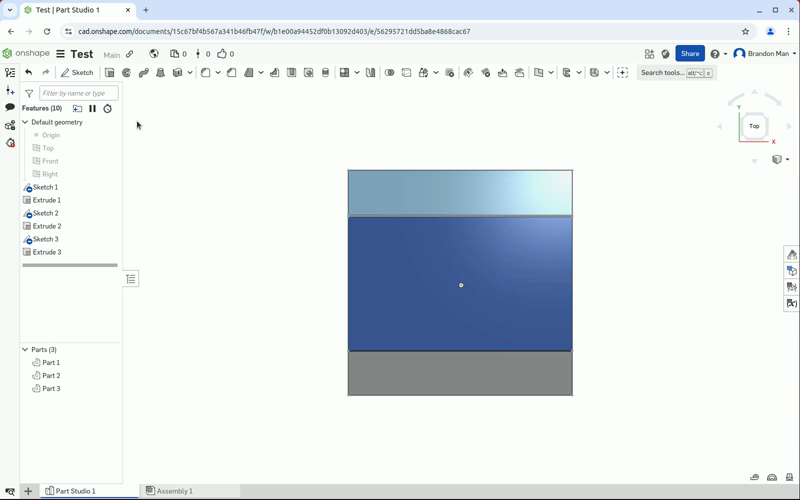
key(shift+7)
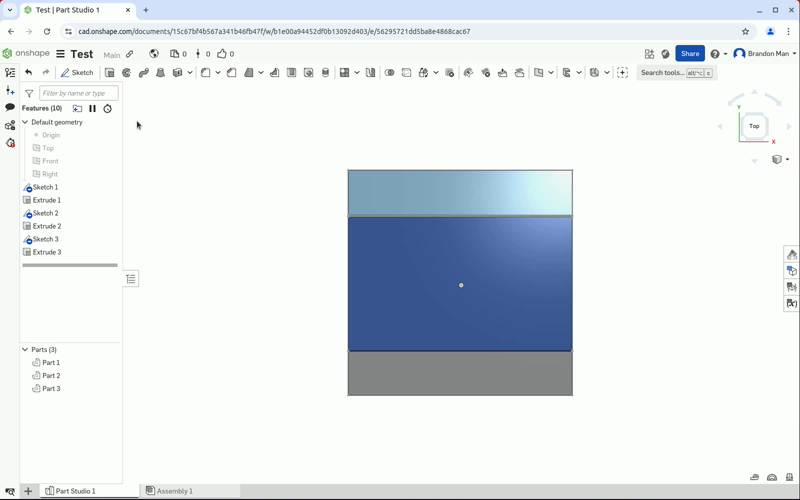
key(up, 3)
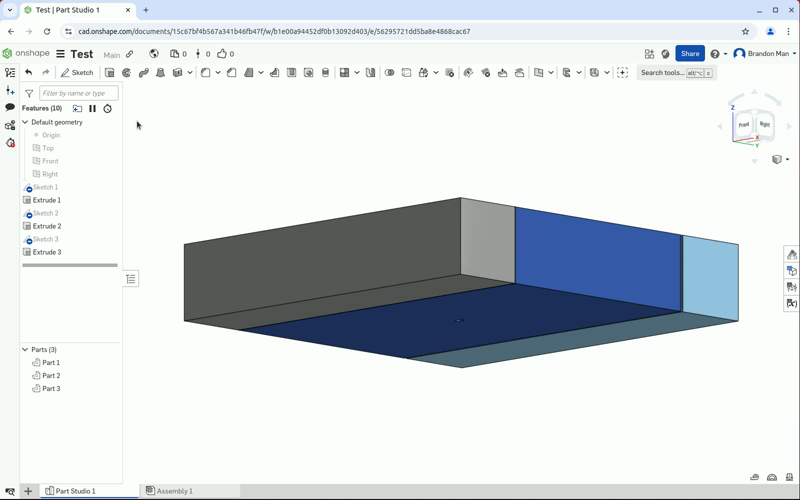
key(left, 3)
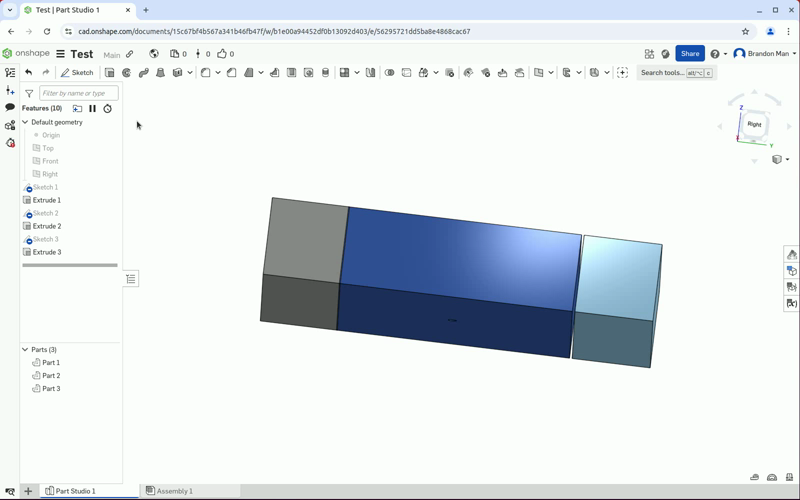
key(right, 3)
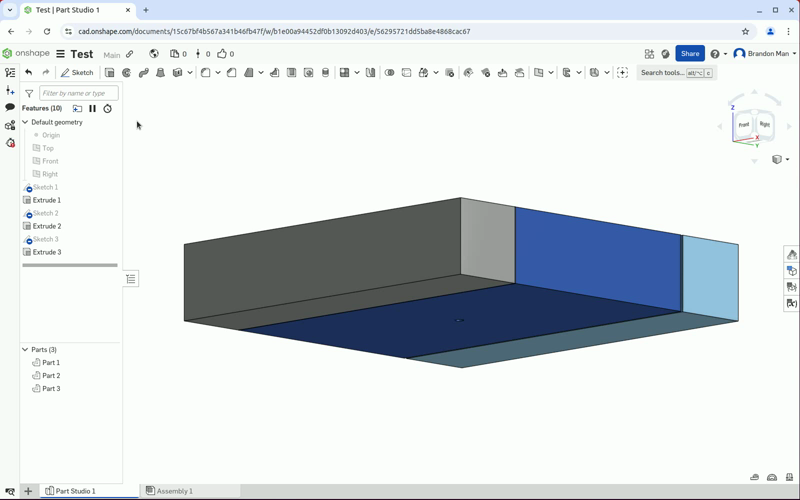
key(down, 3)
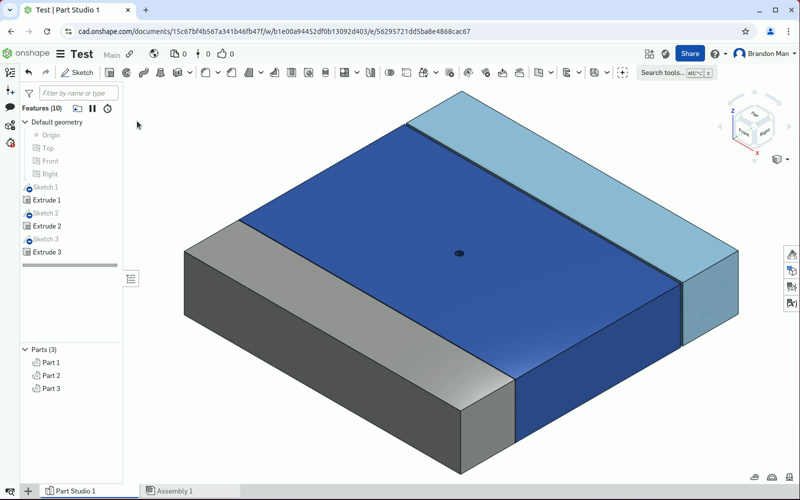
mouse_move(73, 189)
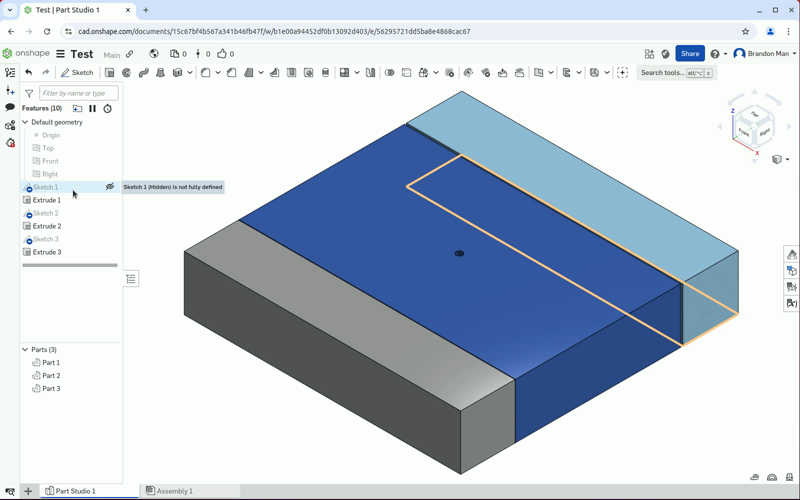
click(73, 189)